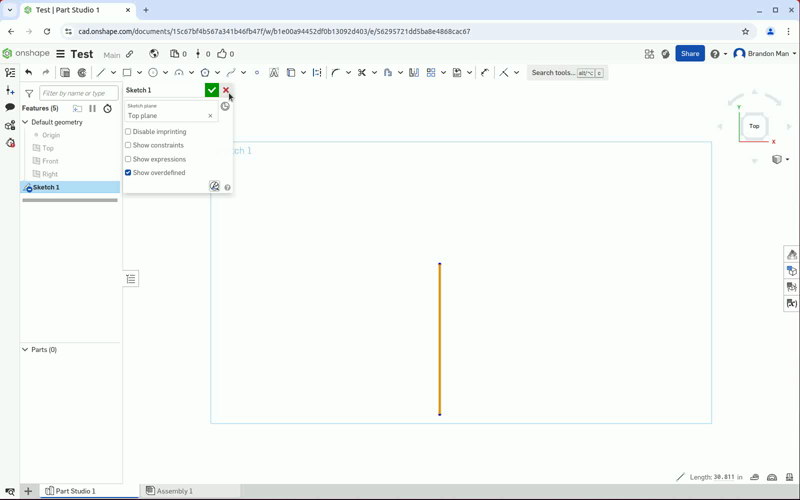
key(shift+h)
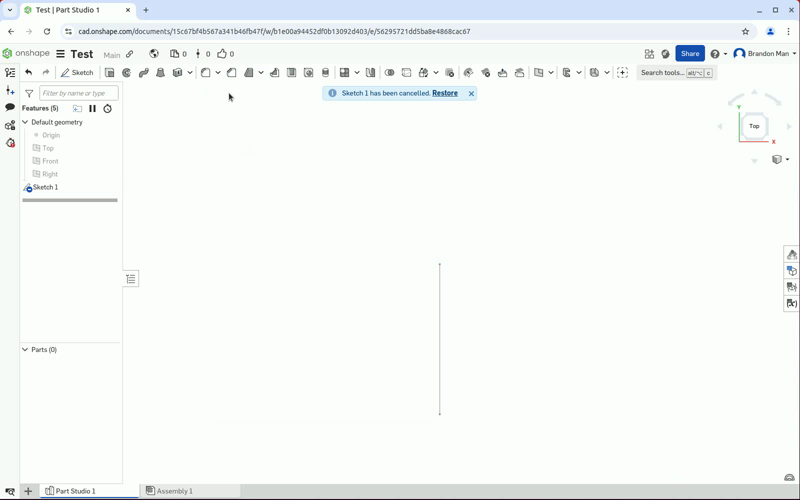
key(shift+s)
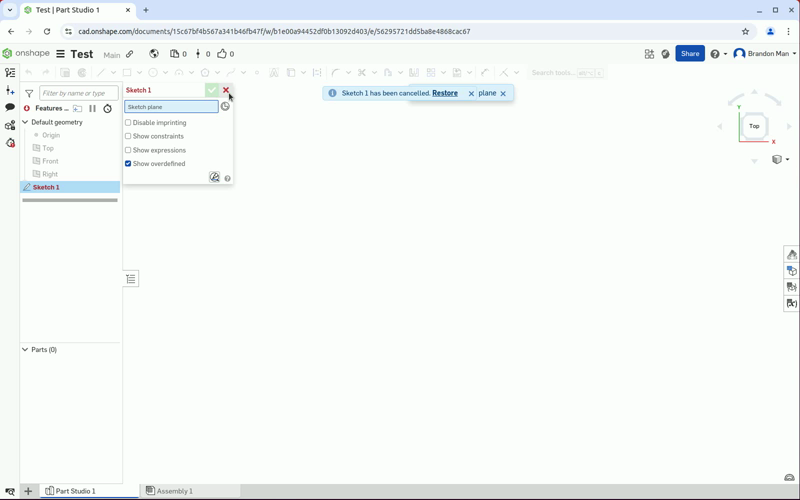
mouse_move(73, 150)
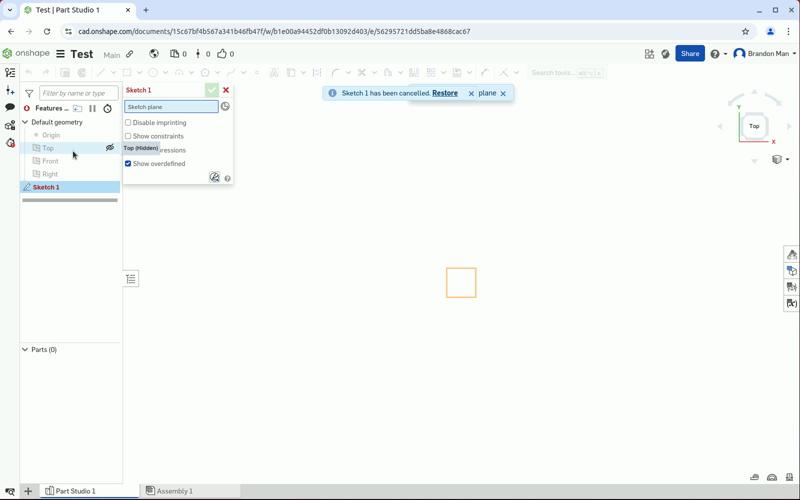
click(73, 150)
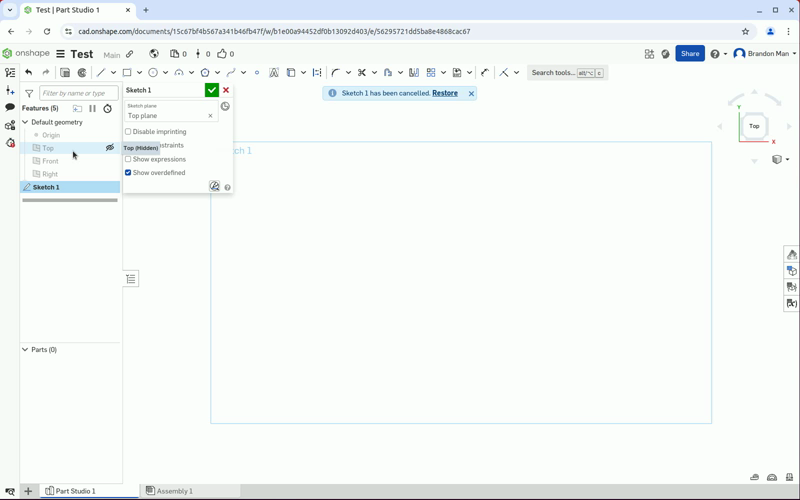
mouse_move(73, 352)
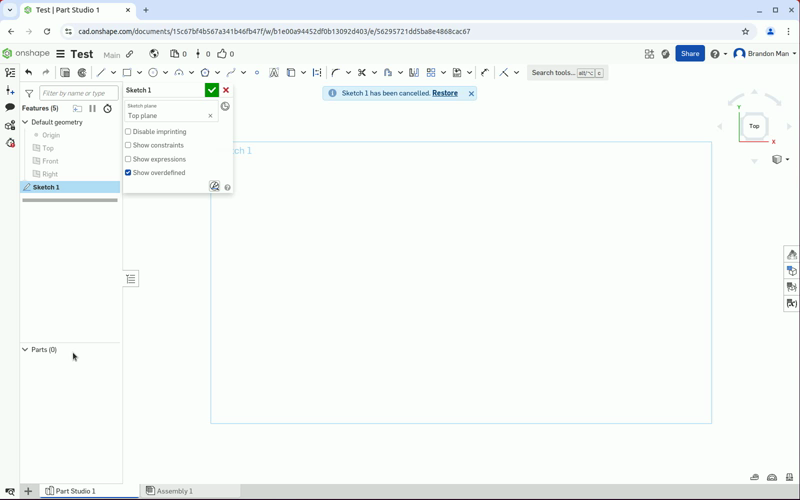
key(y)
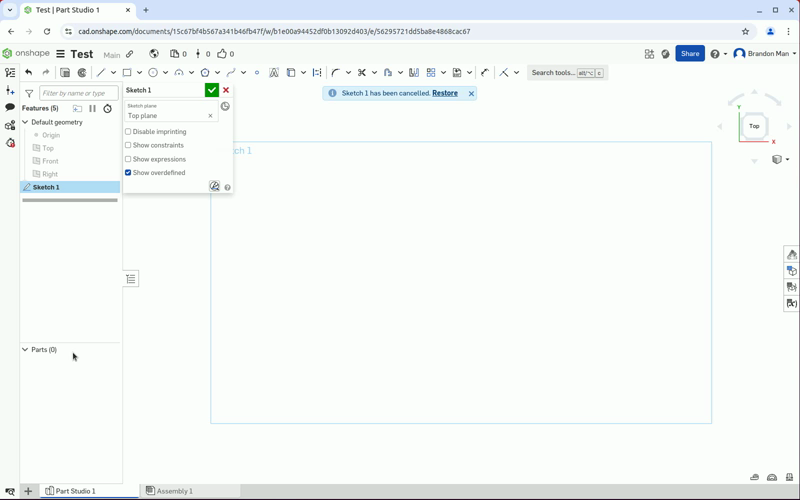
key(l)
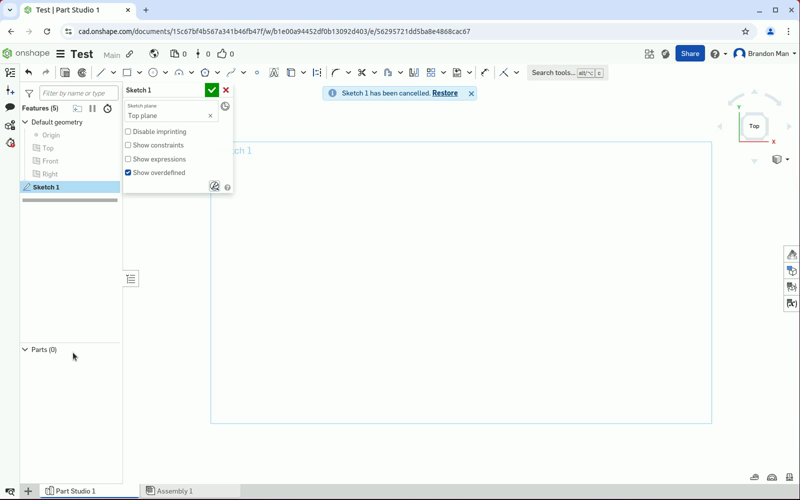
key_down(shift)
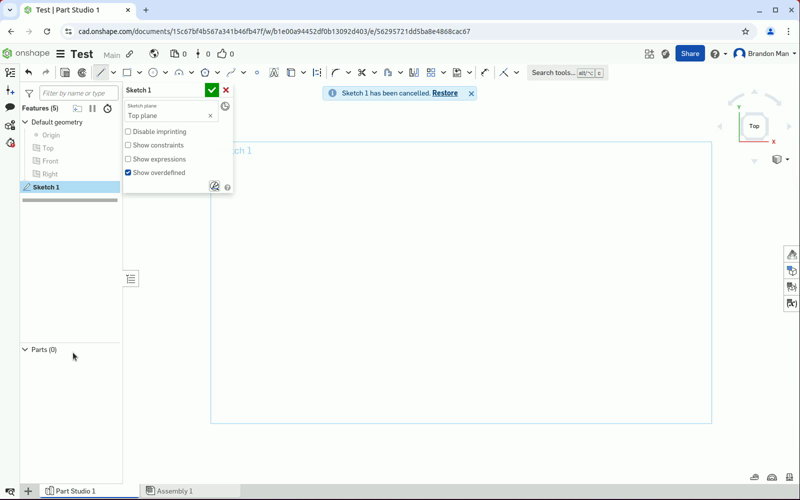
mouse_move(348, 282)
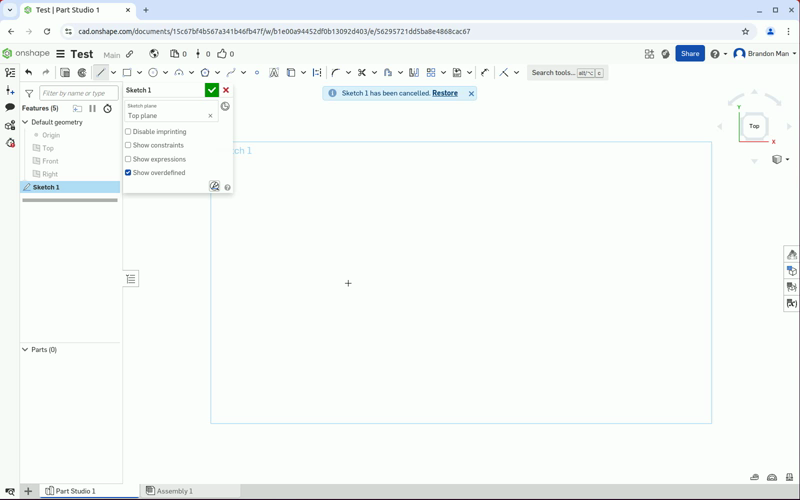
click(348, 282)
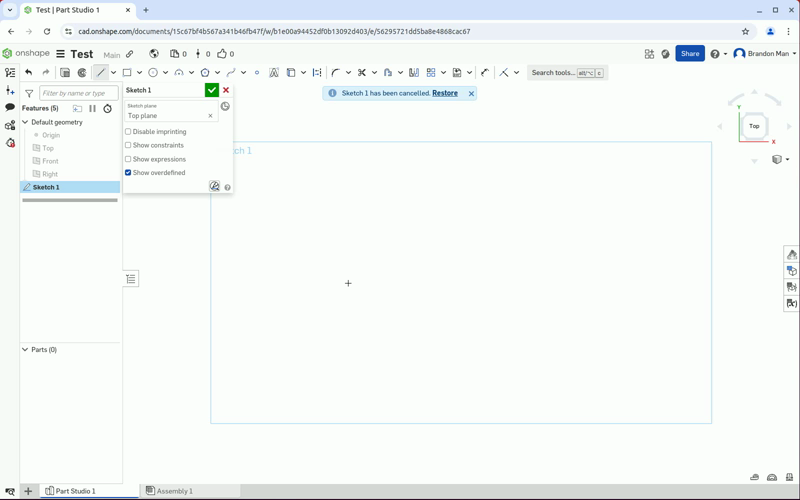
key_up(shift)
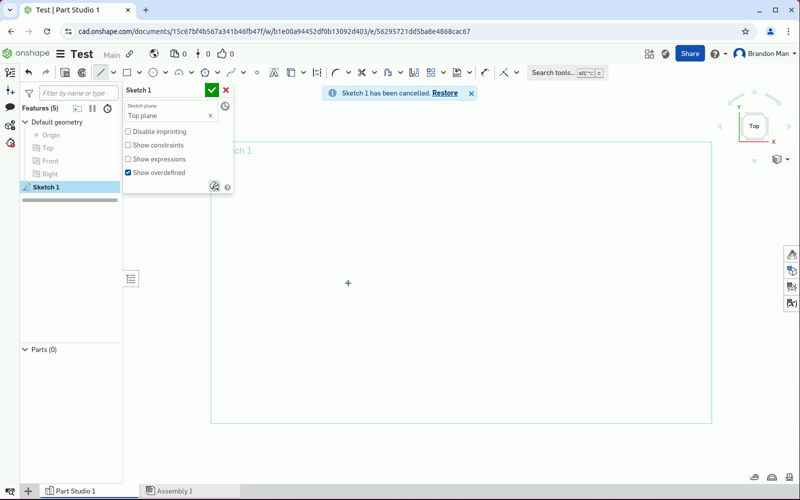
key_down(shift)
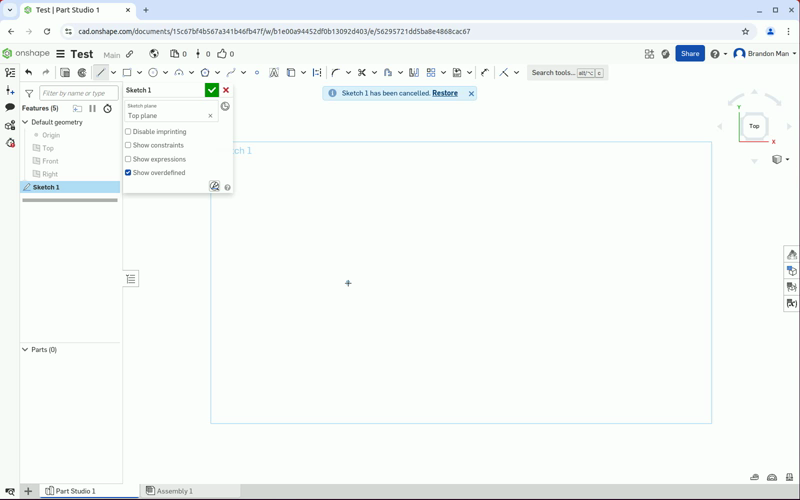
mouse_move(378, 282)
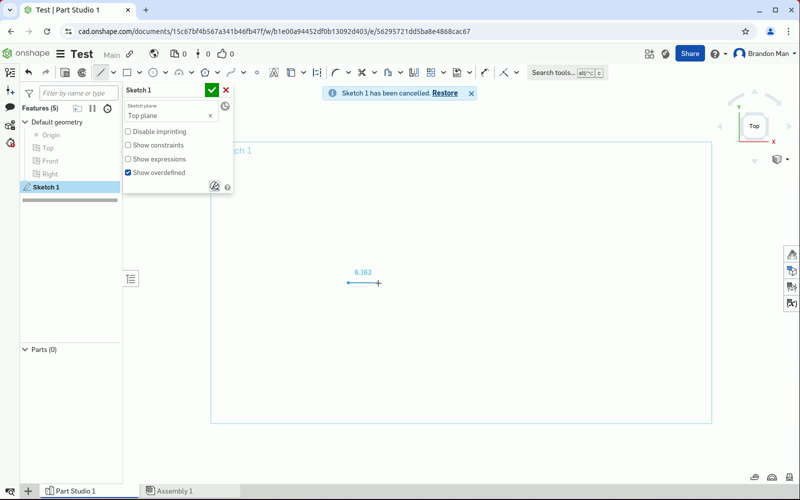
mouse_move(393, 282)
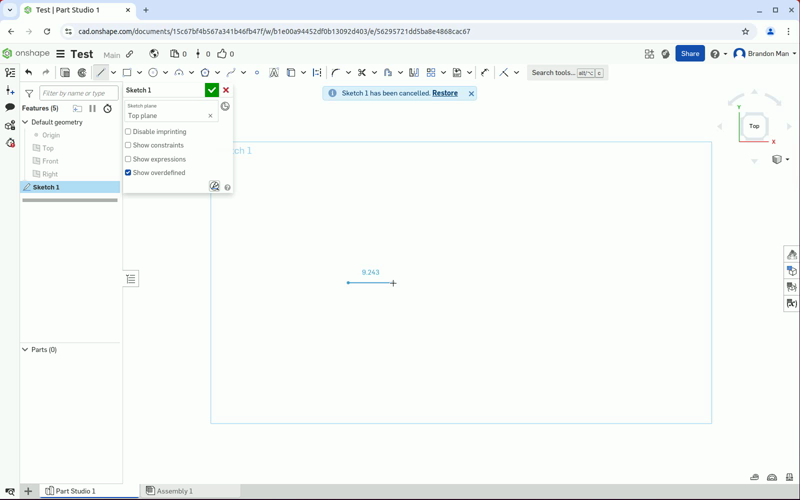
click(393, 282)
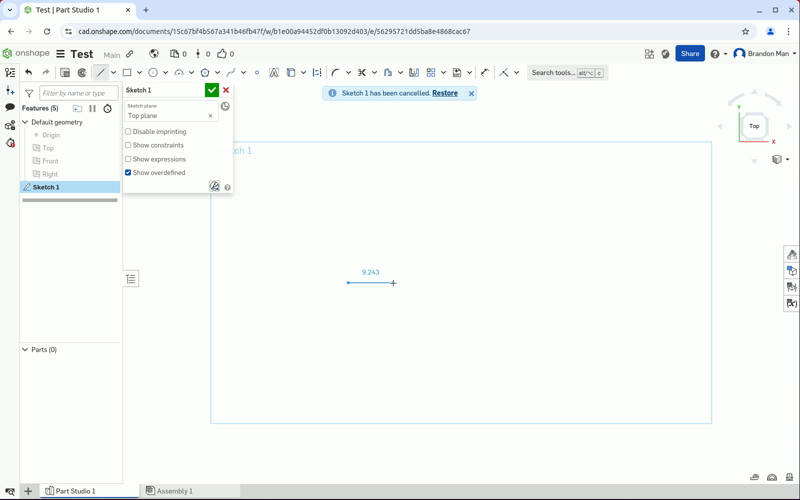
key_up(shift)
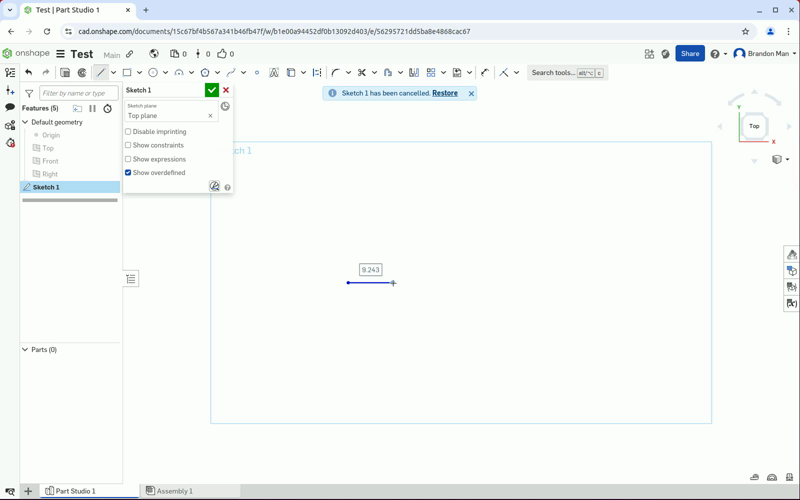
key_down(shift)
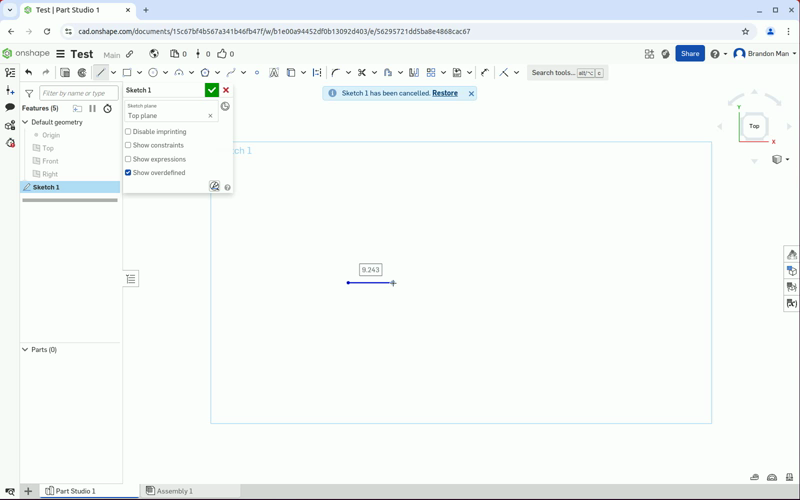
mouse_move(460, 282)
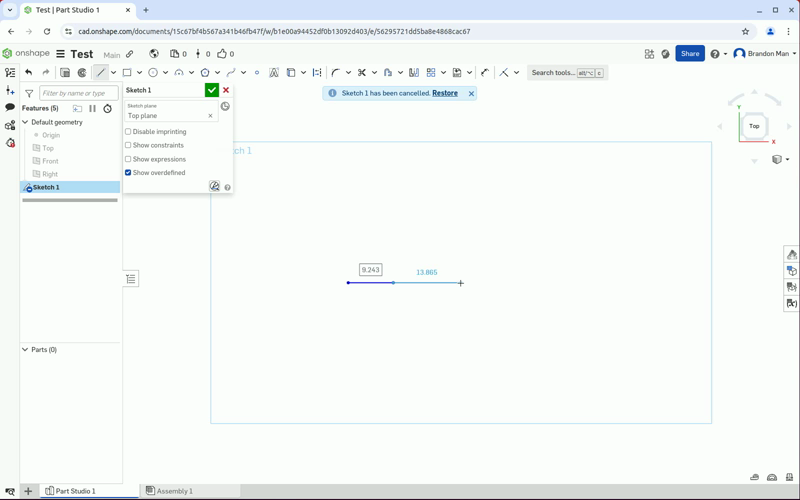
click(460, 282)
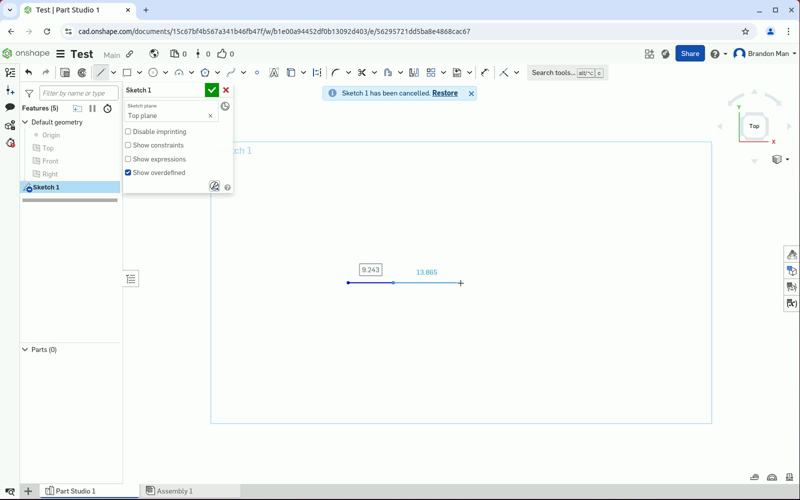
key_up(shift)
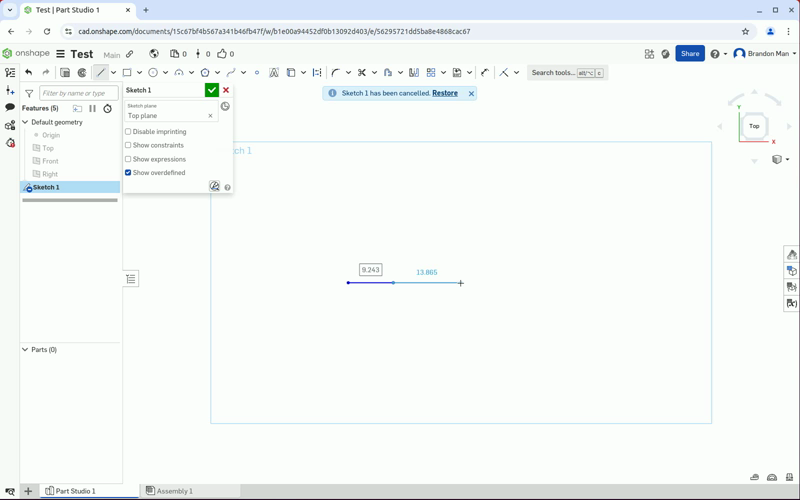
key_down(shift)
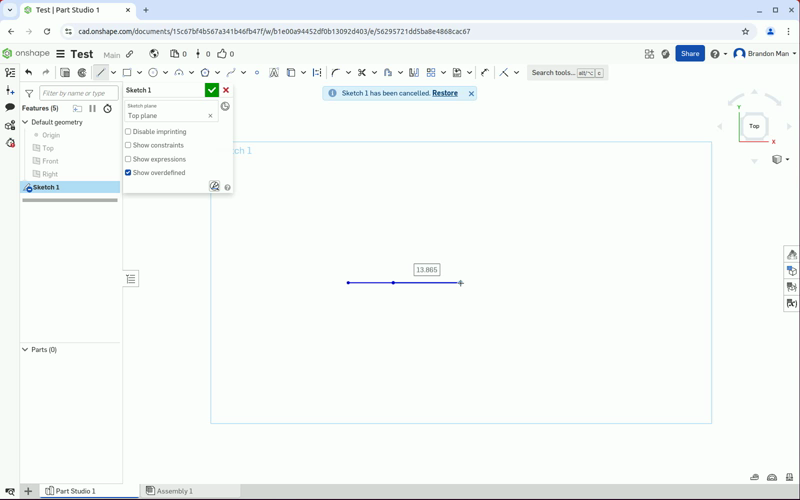
mouse_move(395, 265)
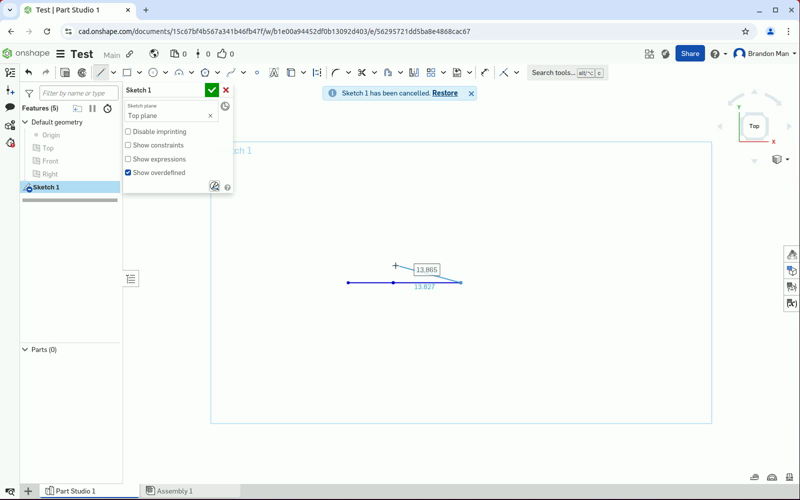
click(395, 265)
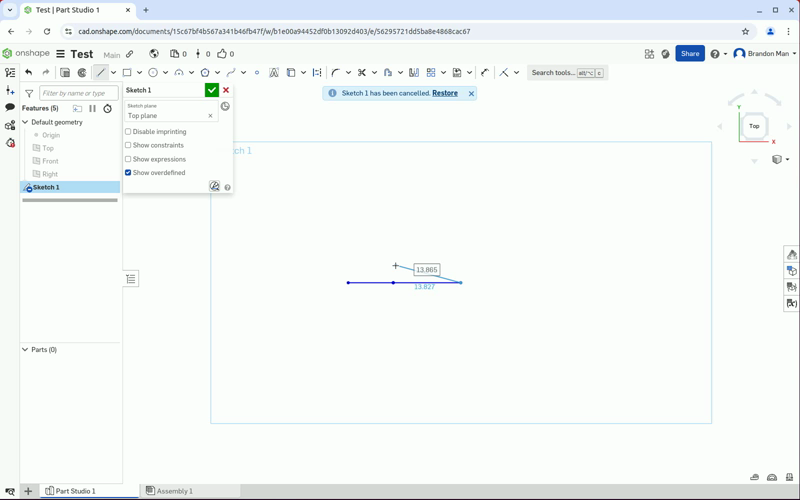
key_up(shift)
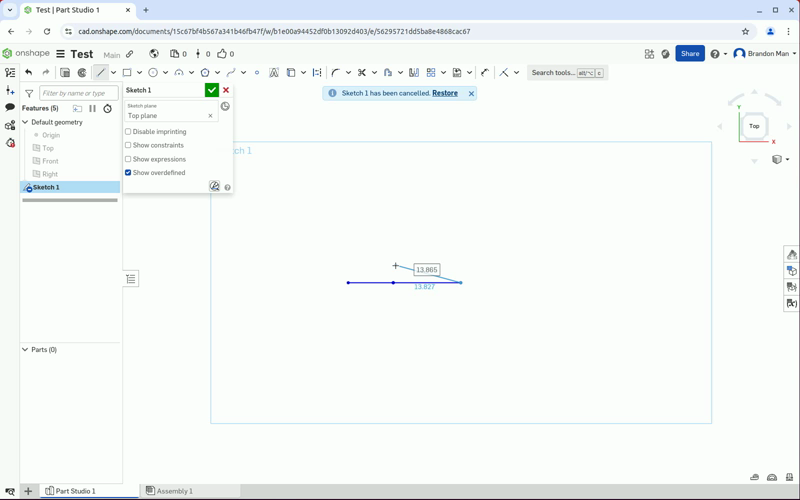
key_down(shift)
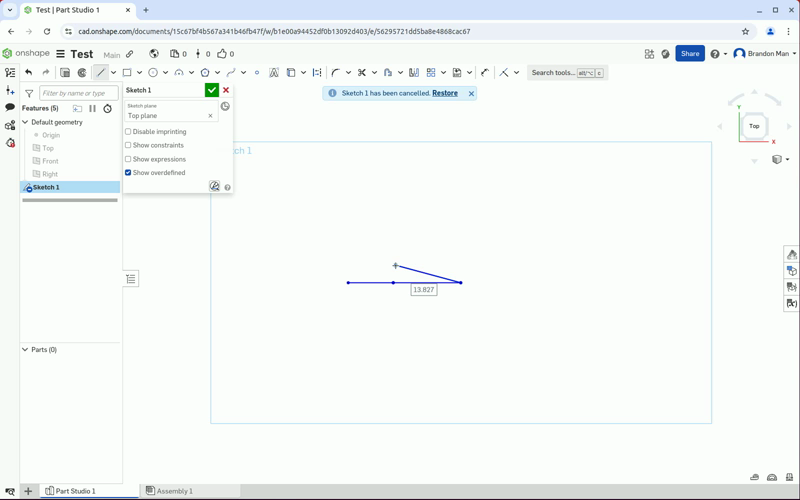
mouse_move(425, 265)
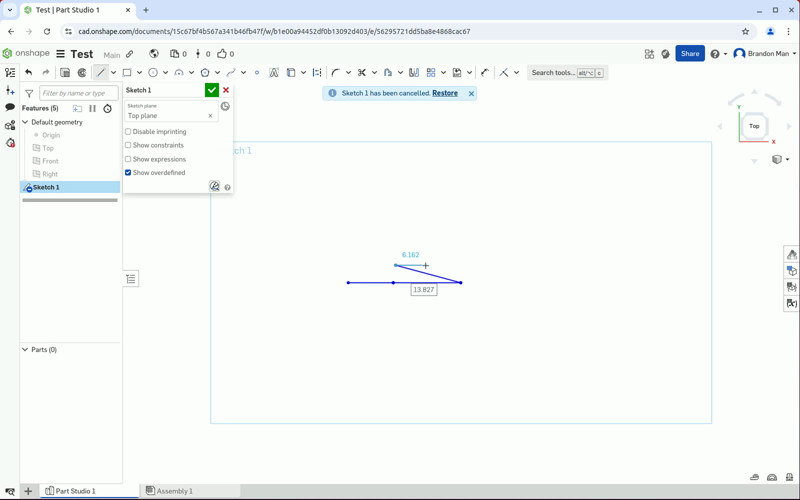
mouse_move(348, 253)
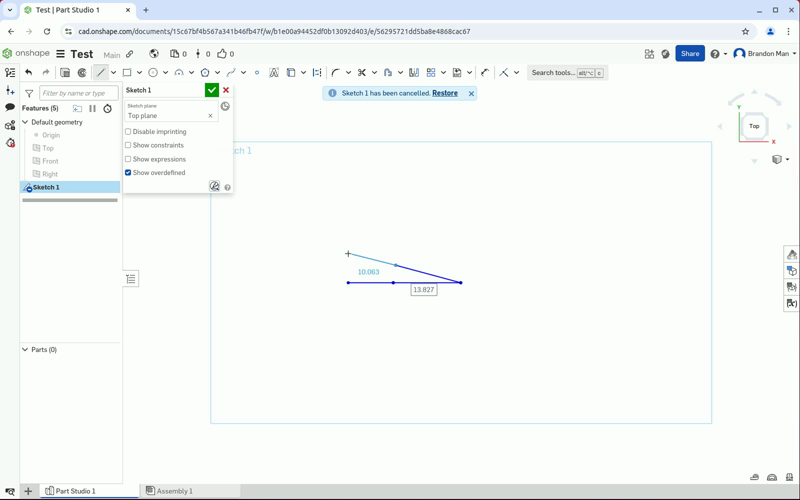
click(348, 253)
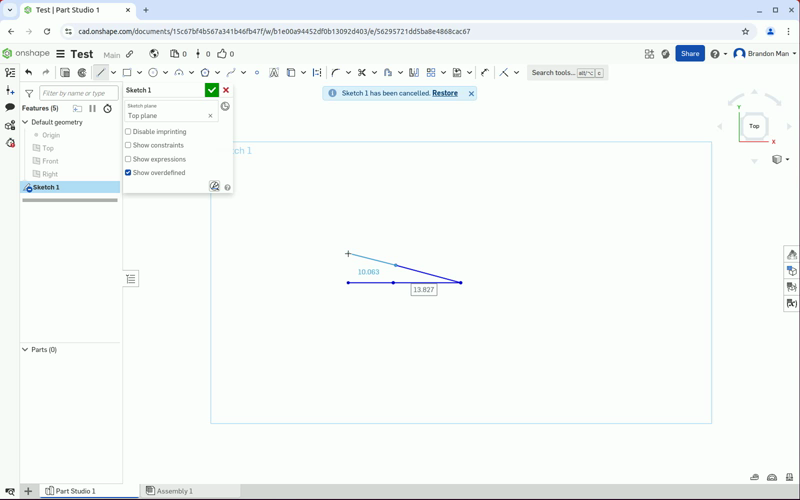
key_up(shift)
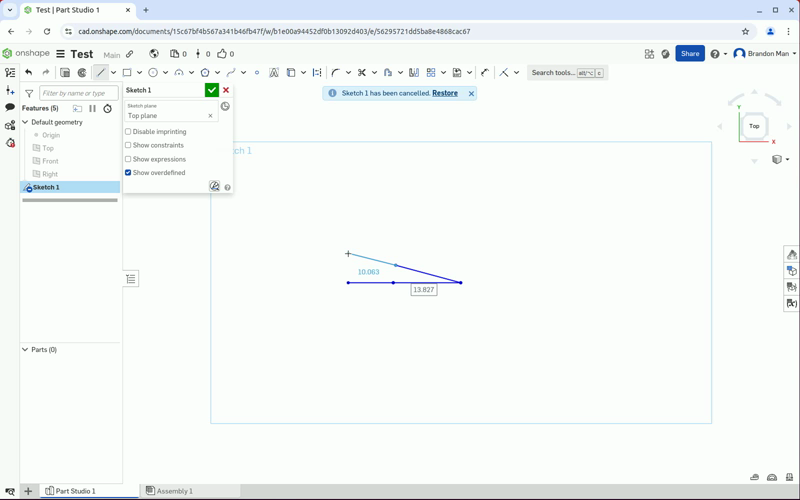
mouse_move(378, 253)
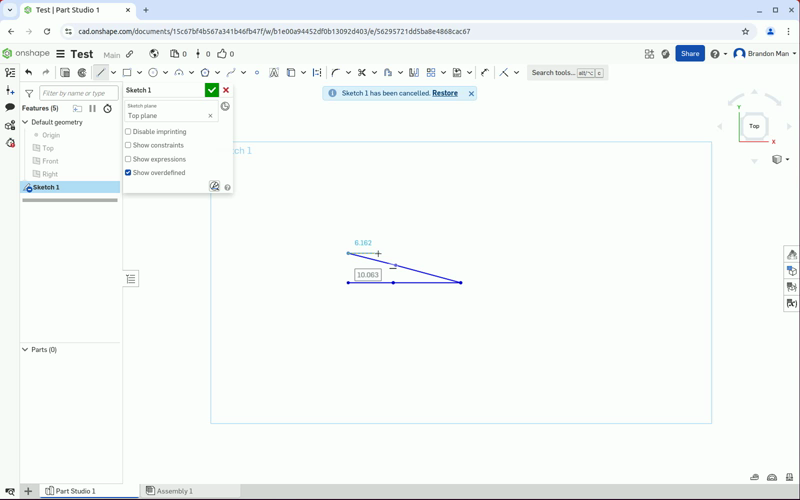
key_down(shift)
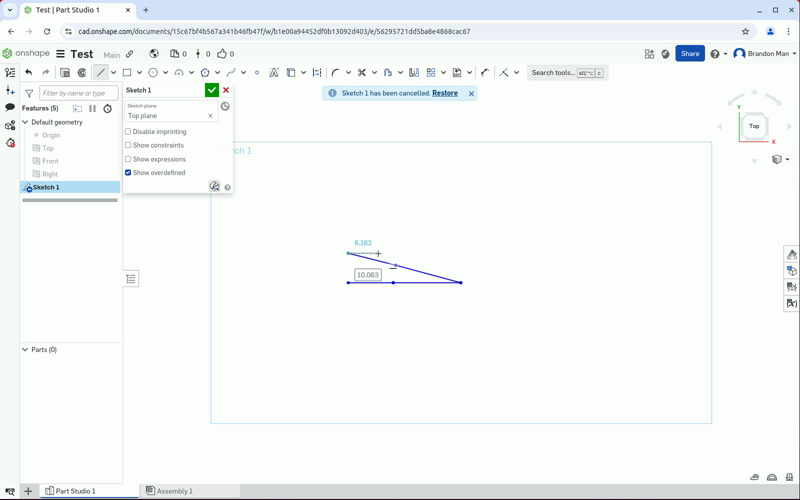
mouse_move(348, 282)
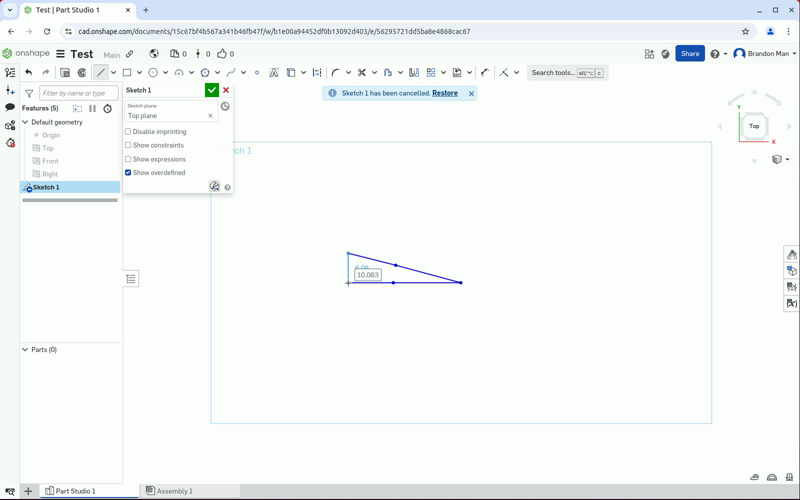
key_up(shift)
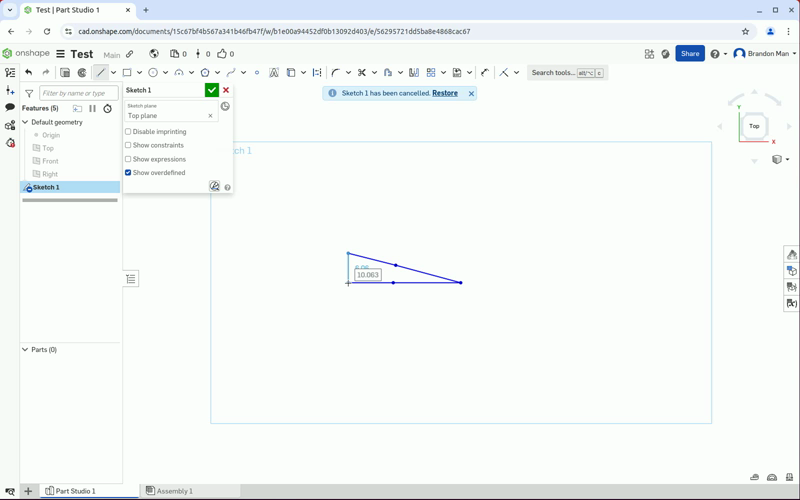
click(348, 282)
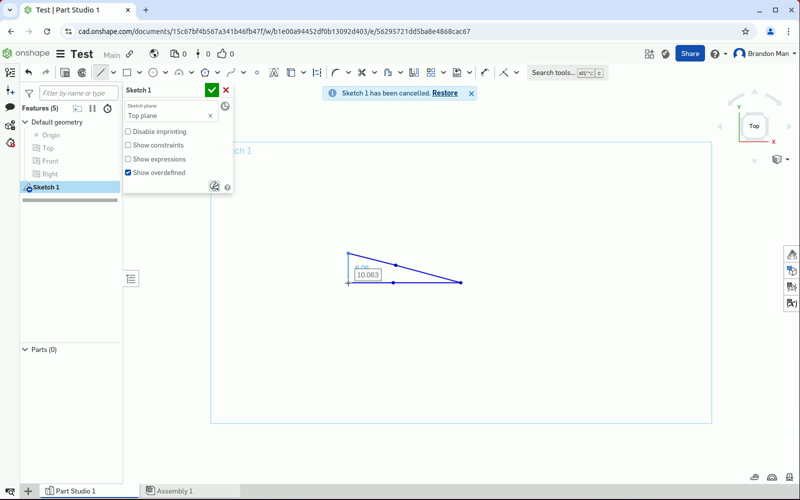
key(esc)
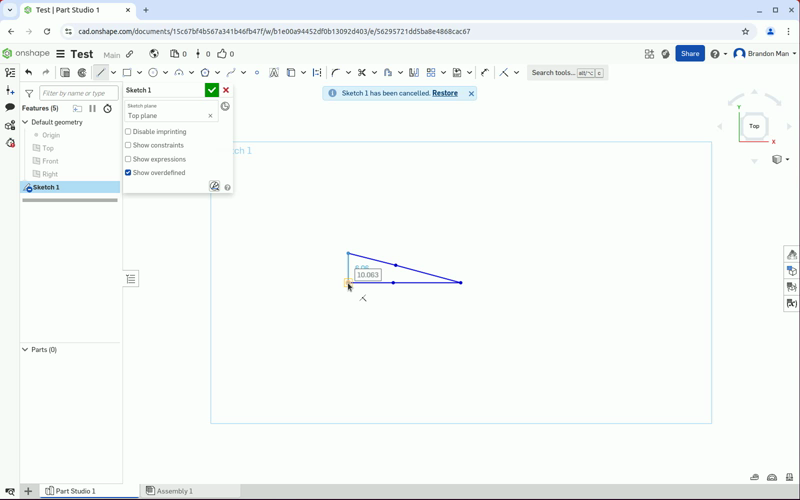
mouse_move(404, 274)
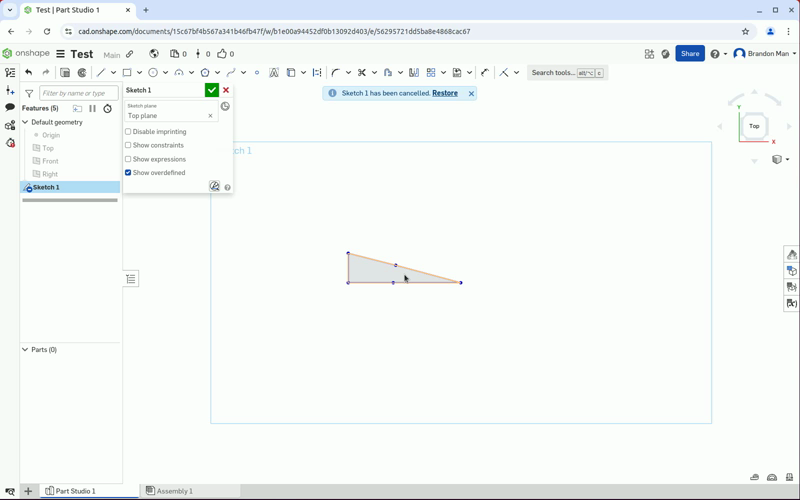
scroll(6)
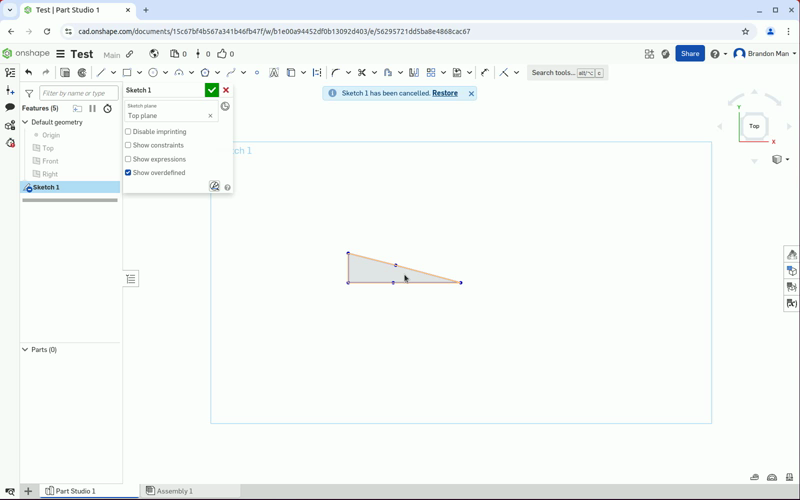
scroll(6)
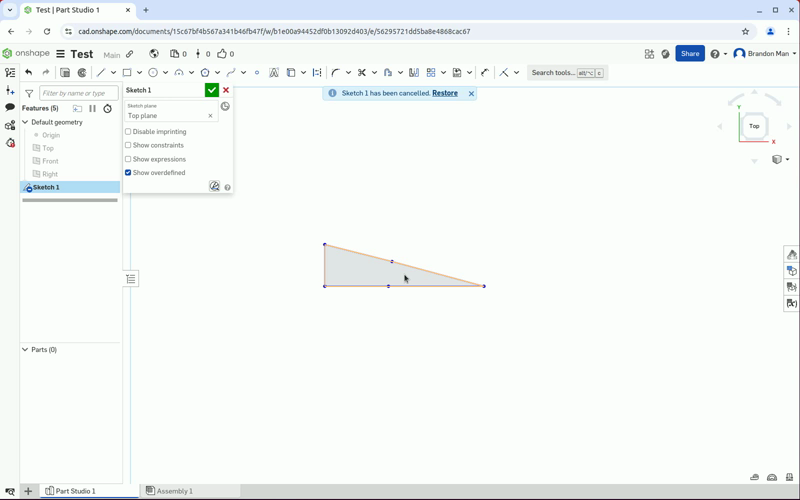
scroll(6)
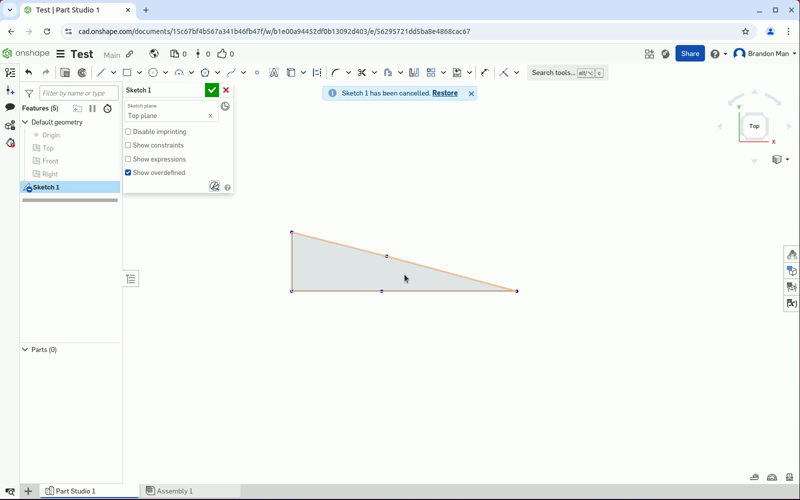
scroll(6)
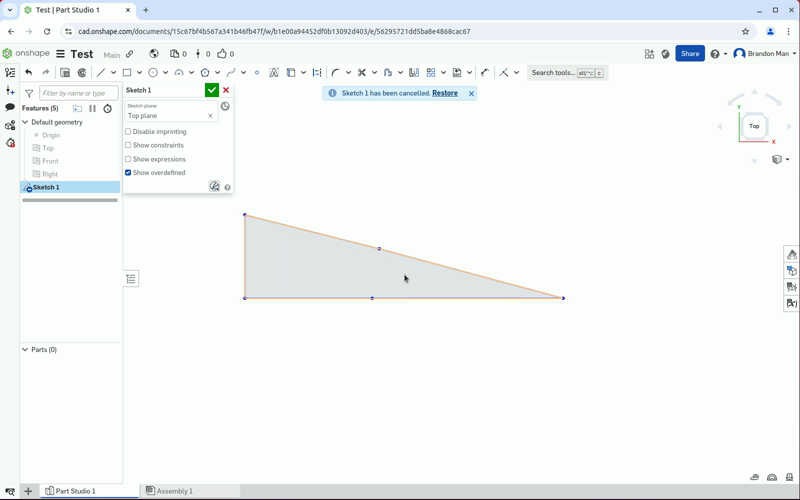
scroll(6)
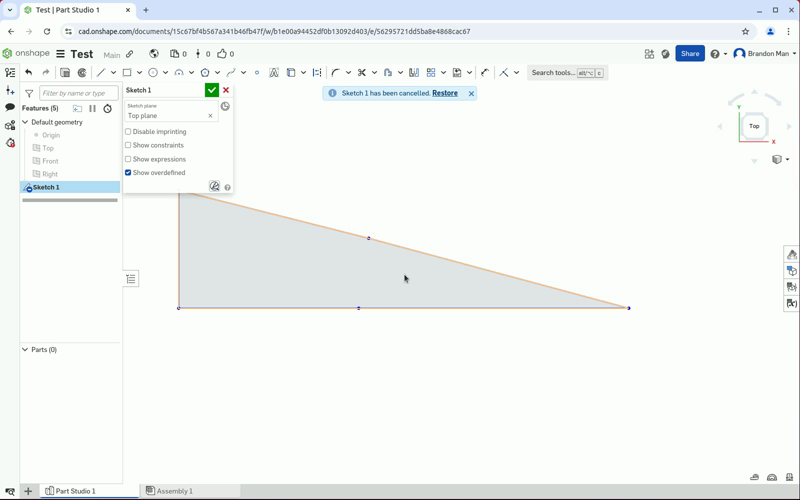
scroll(6)
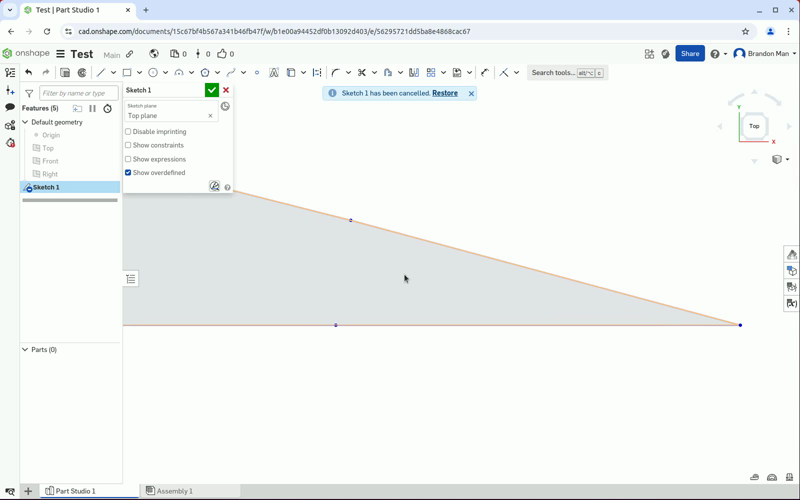
scroll(6)
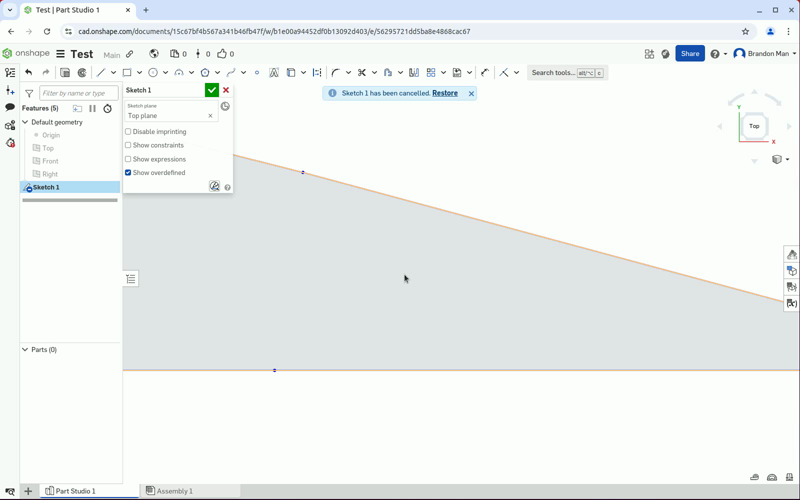
click(404, 274)
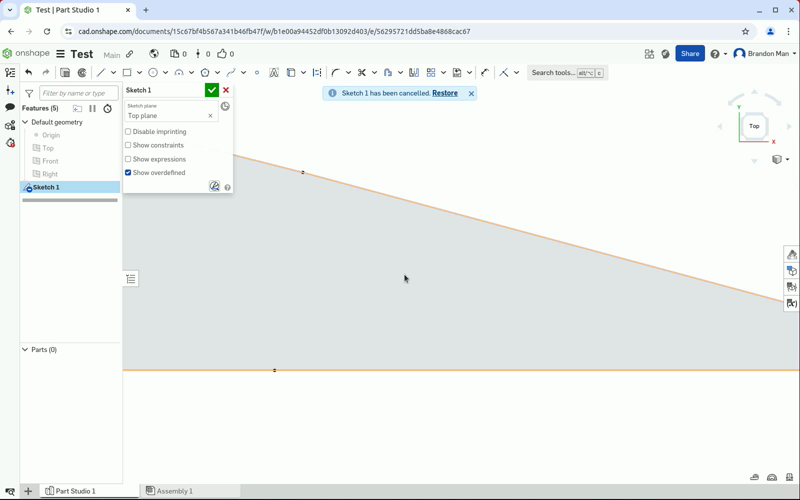
scroll(-6)
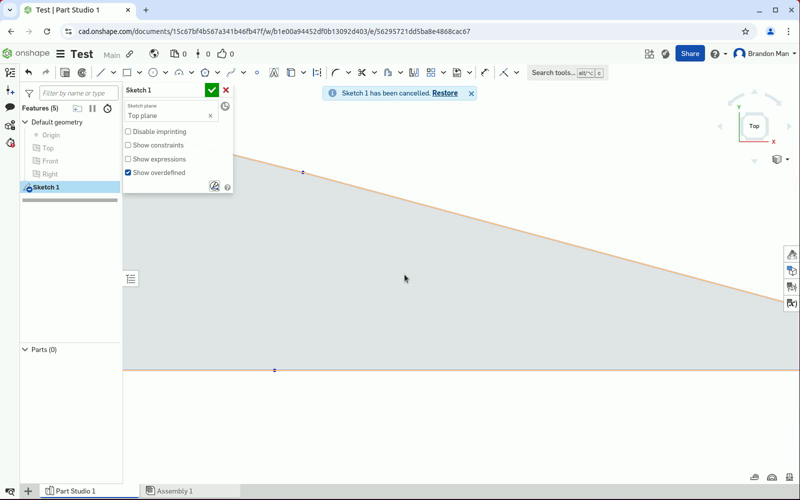
scroll(-6)
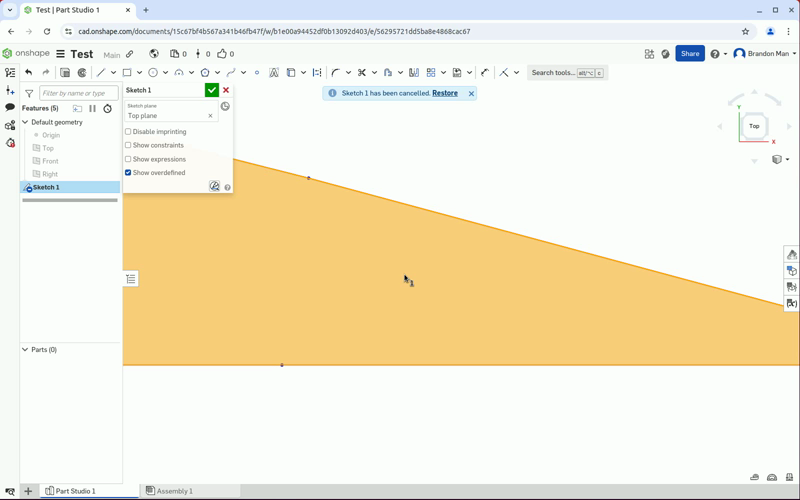
scroll(-6)
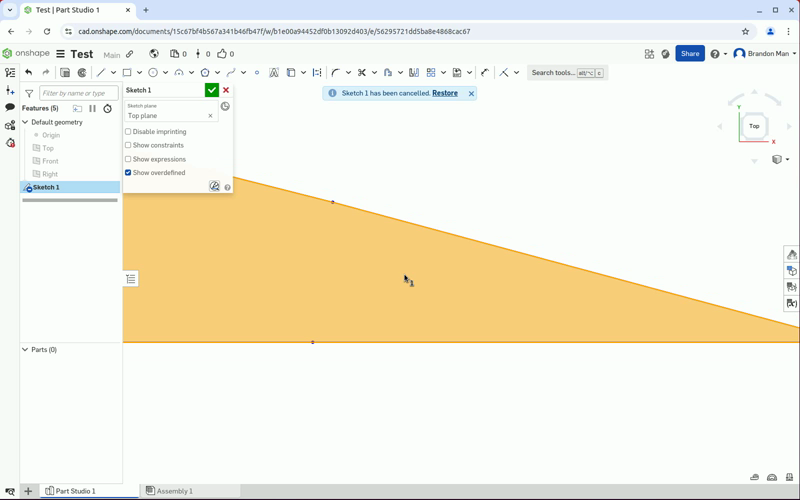
scroll(-6)
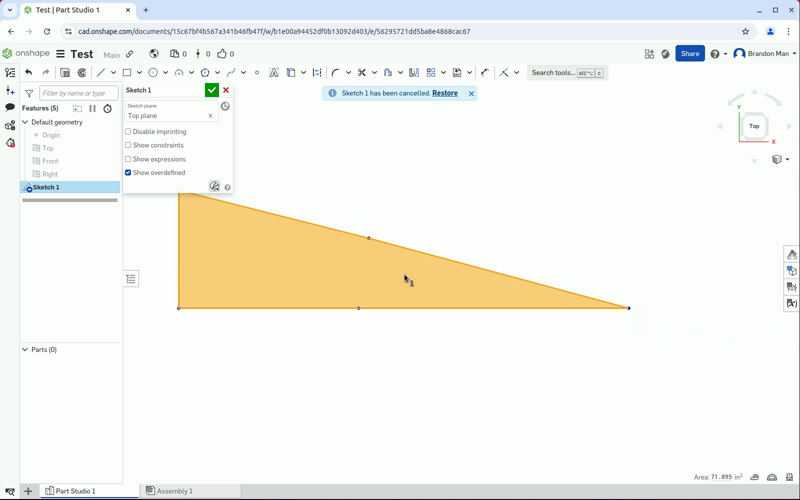
scroll(-6)
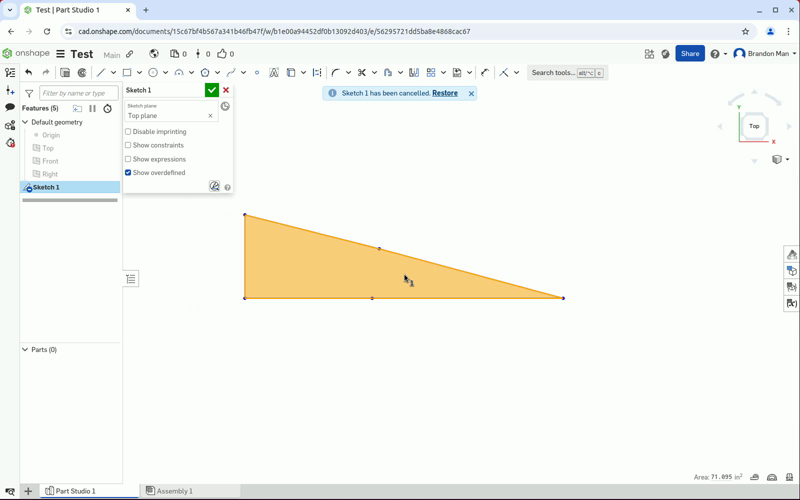
scroll(-6)
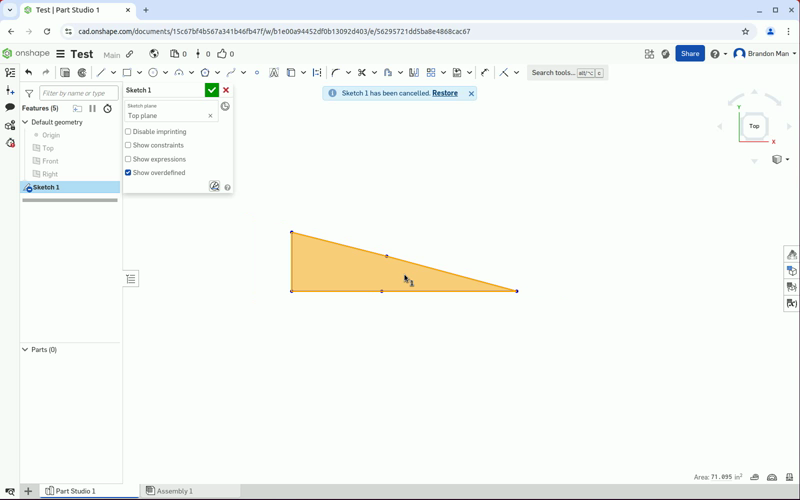
scroll(-6)
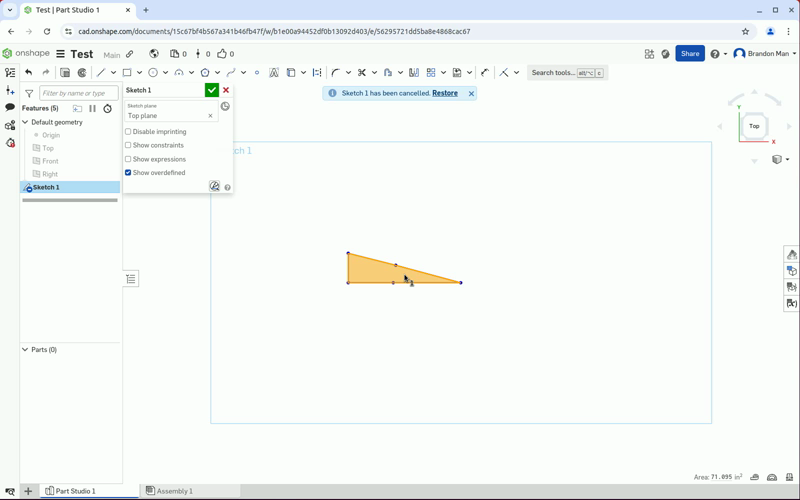
mouse_move(73, 352)
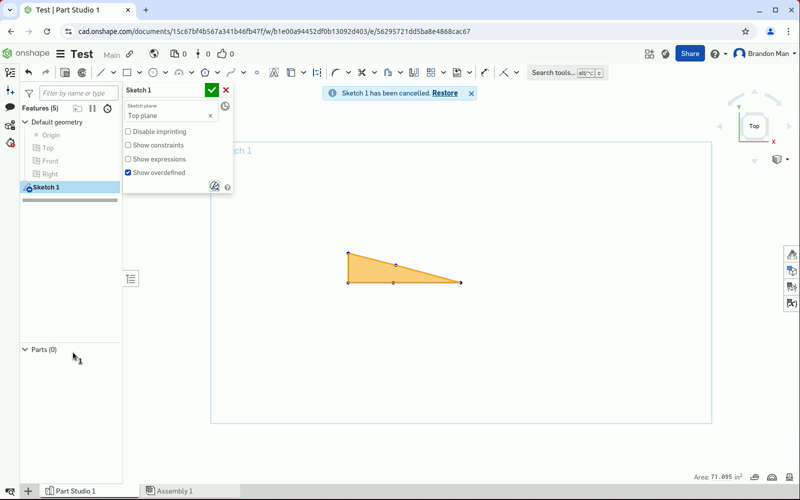
key(shift+y)
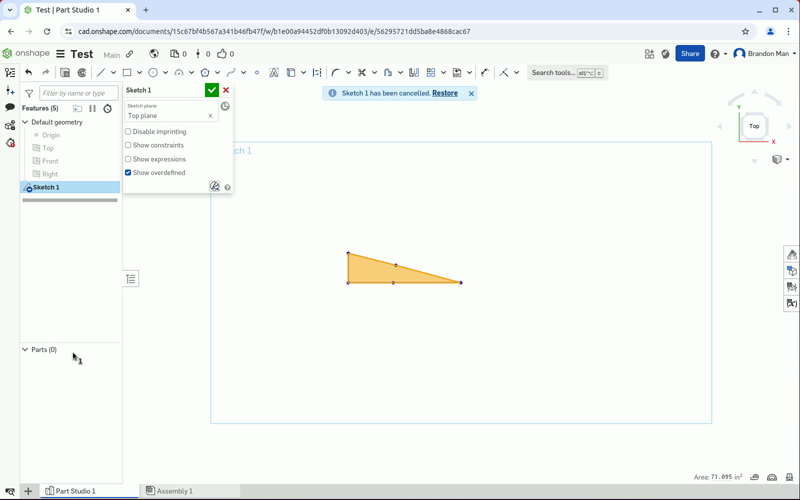
key(shift+e)
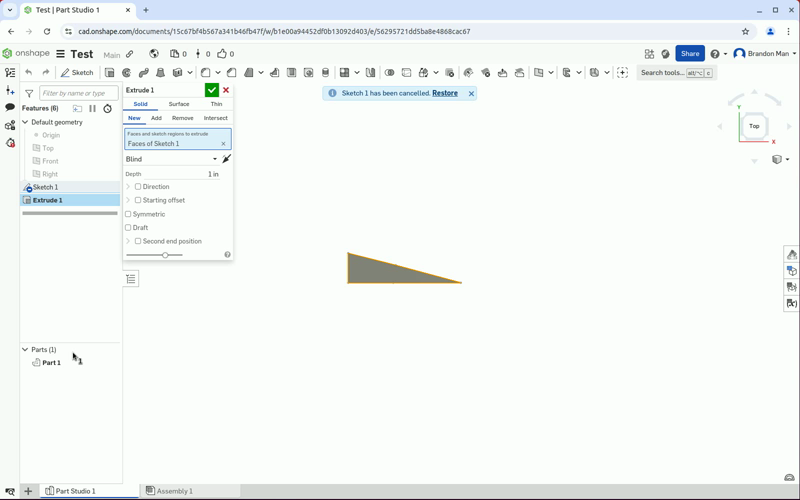
mouse_move(143, 106)
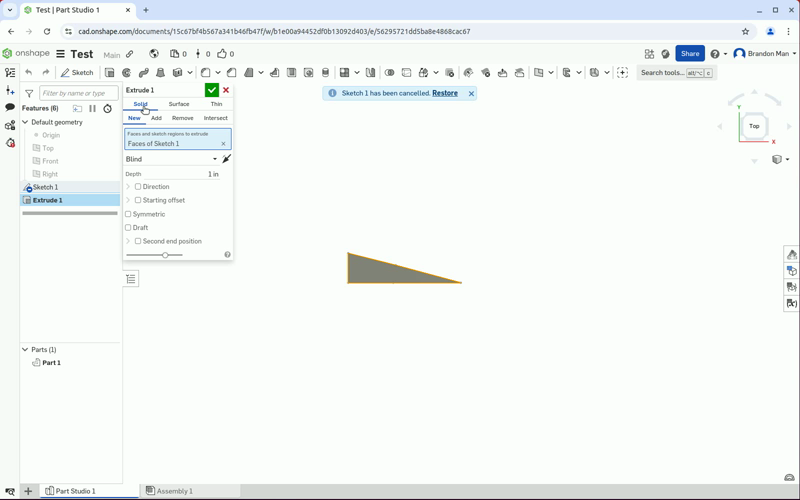
click(143, 106)
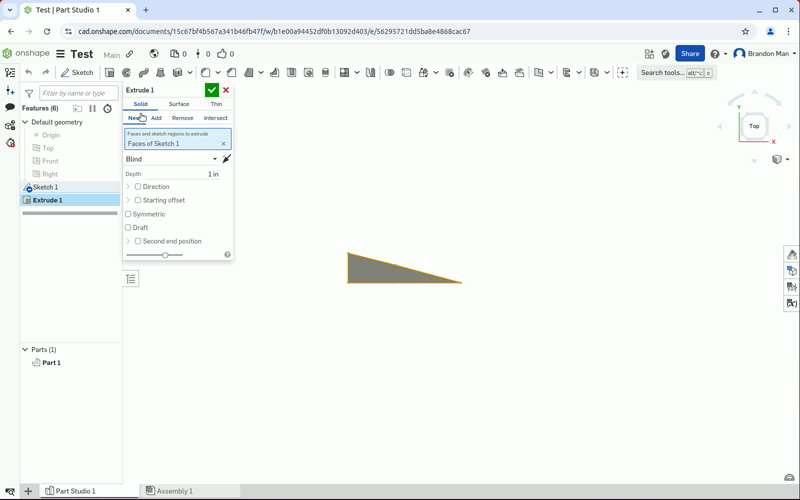
mouse_move(137, 120)
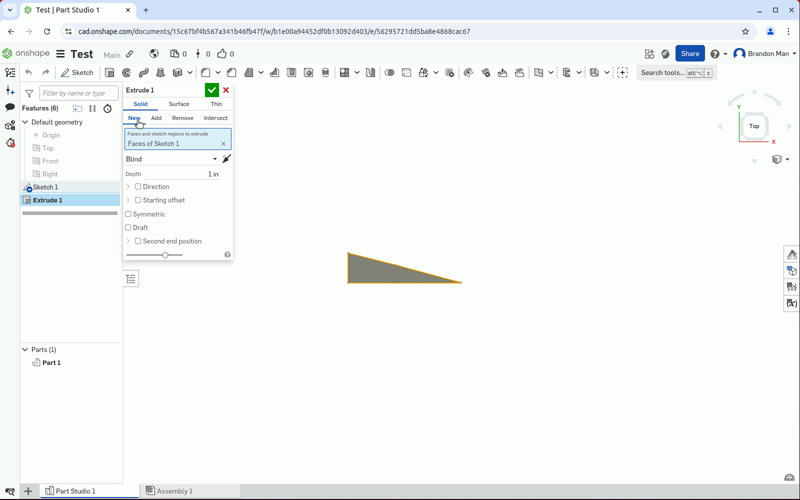
click(137, 120)
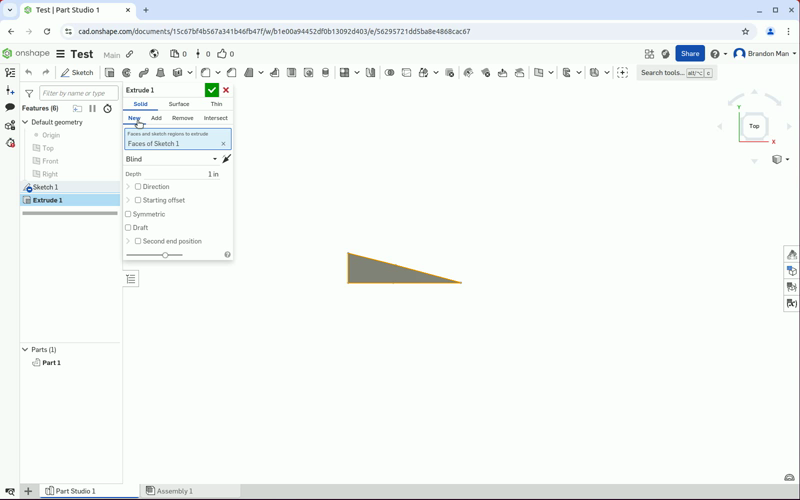
key(tab, 4)
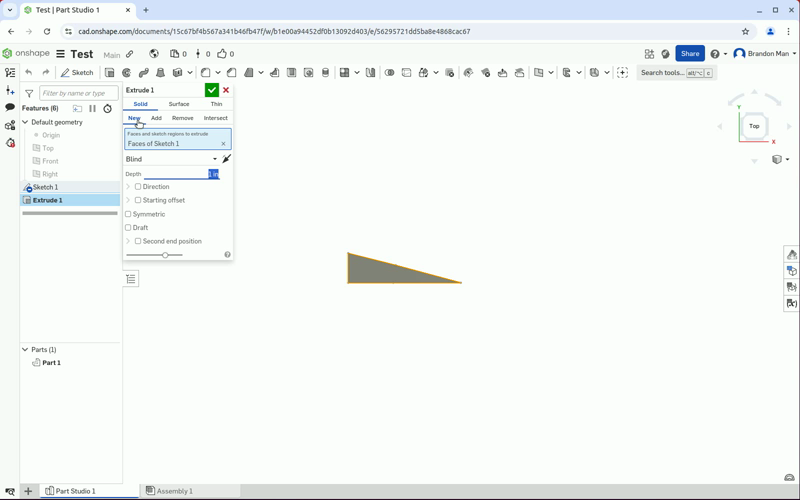
text(13.961)
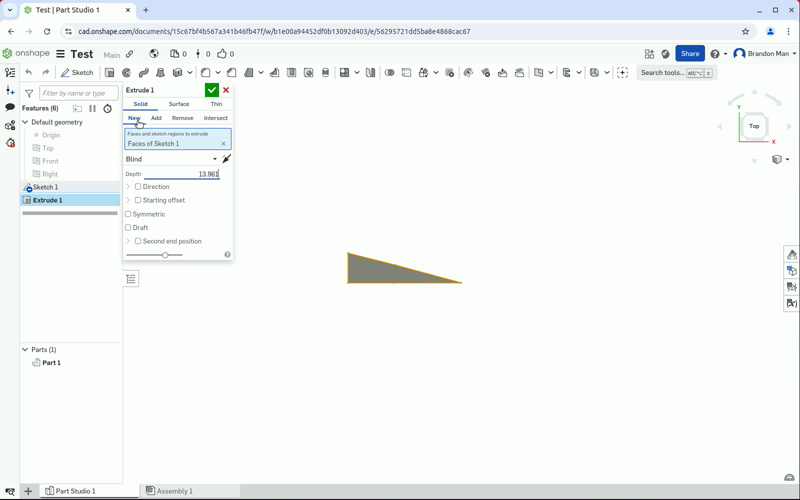
key(enter)
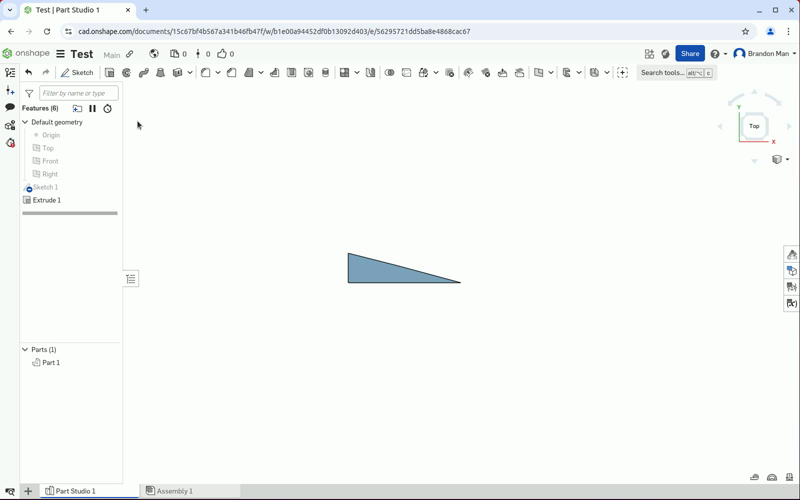
key(shift+h)
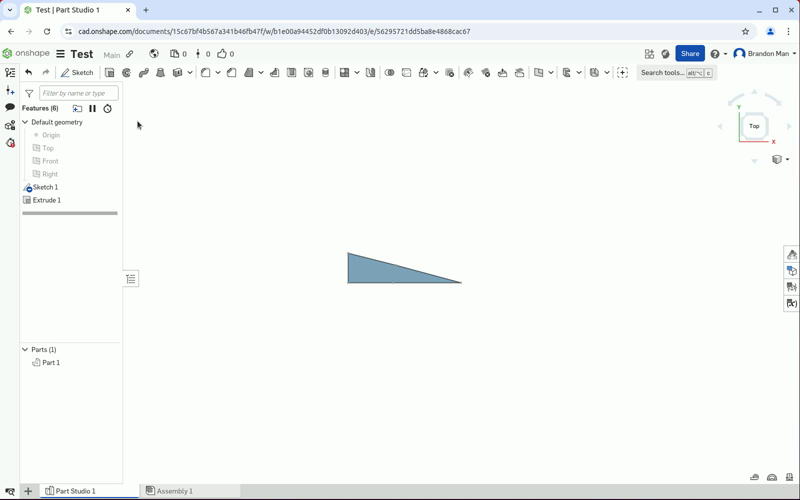
key(shift+h)
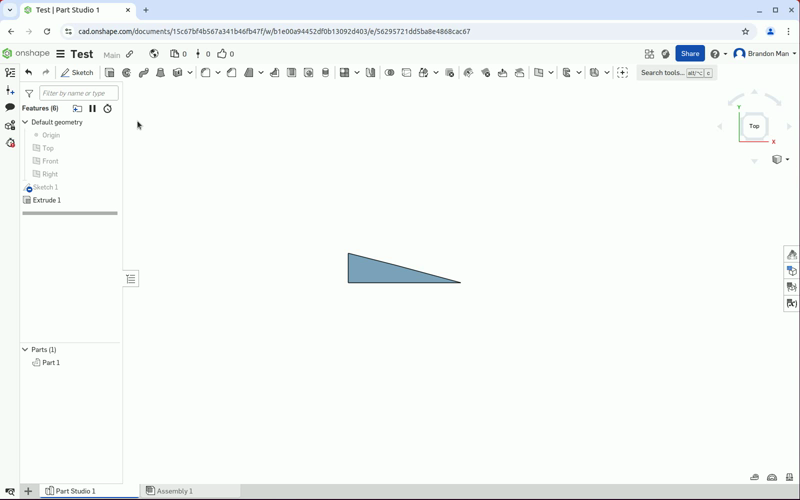
mouse_move(73, 189)
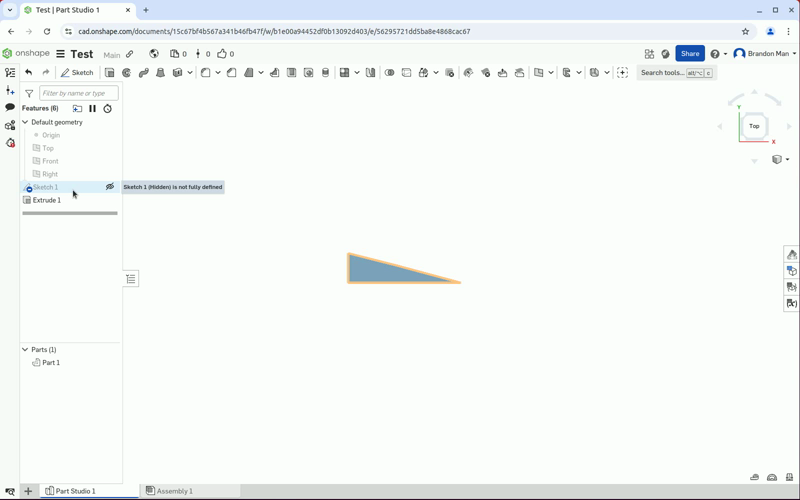
click(73, 189)
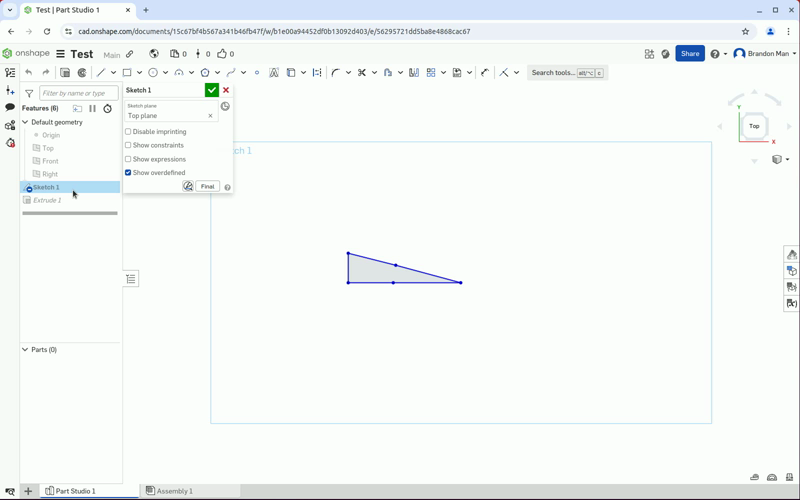
mouse_move(229, 92)
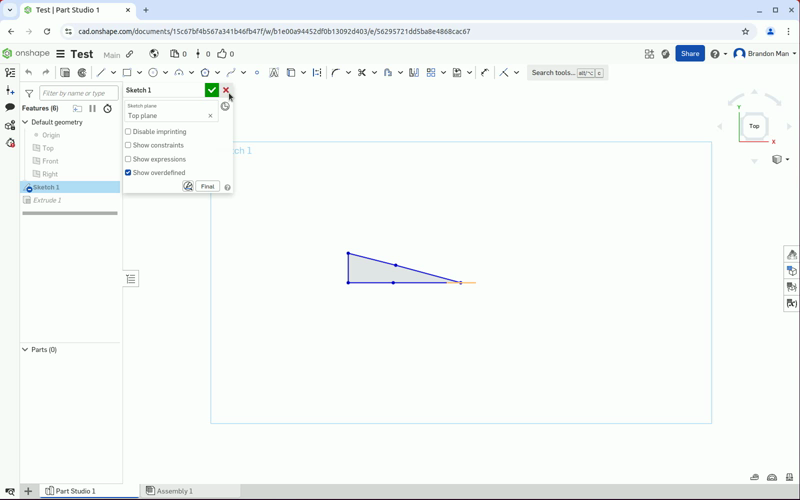
click(229, 92)
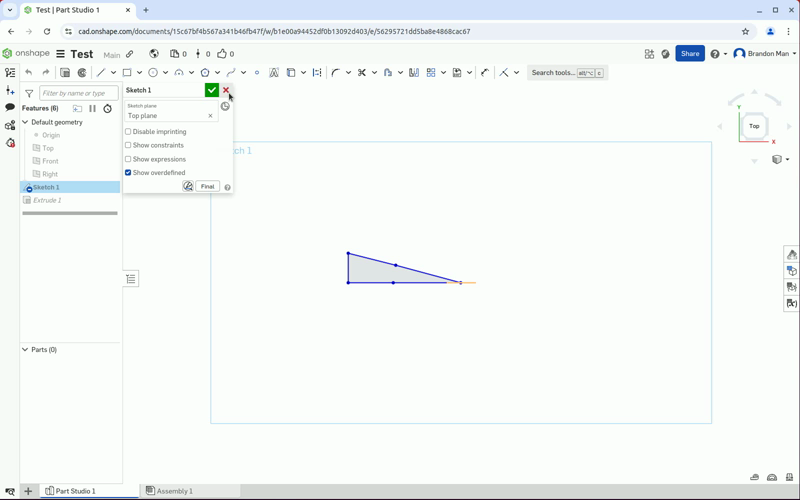
key(shift+s)
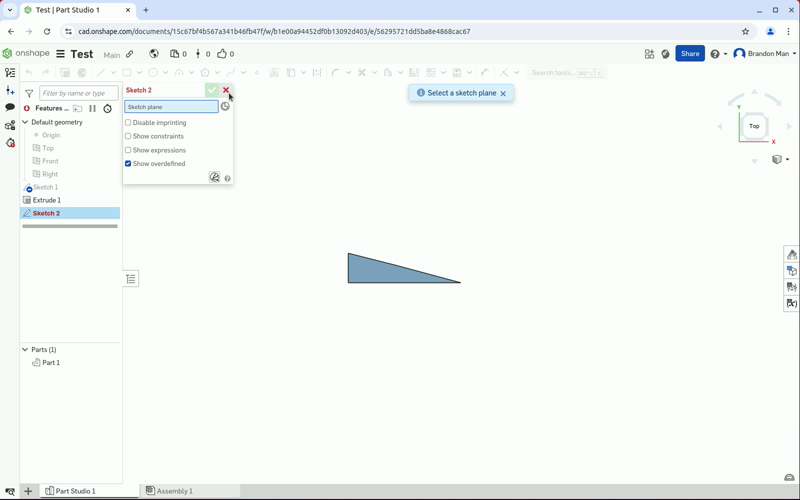
mouse_move(73, 150)
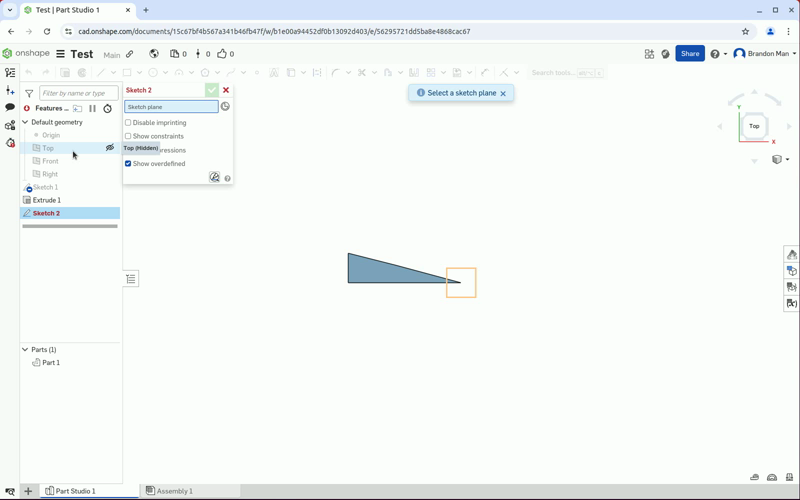
click(73, 150)
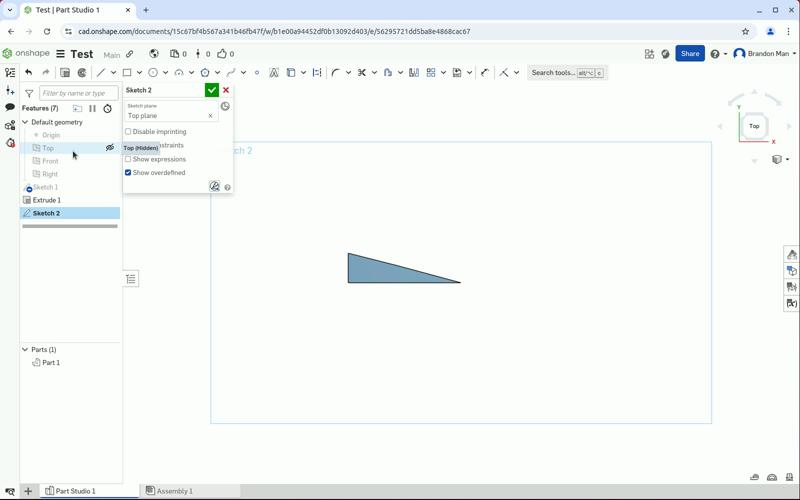
mouse_move(73, 352)
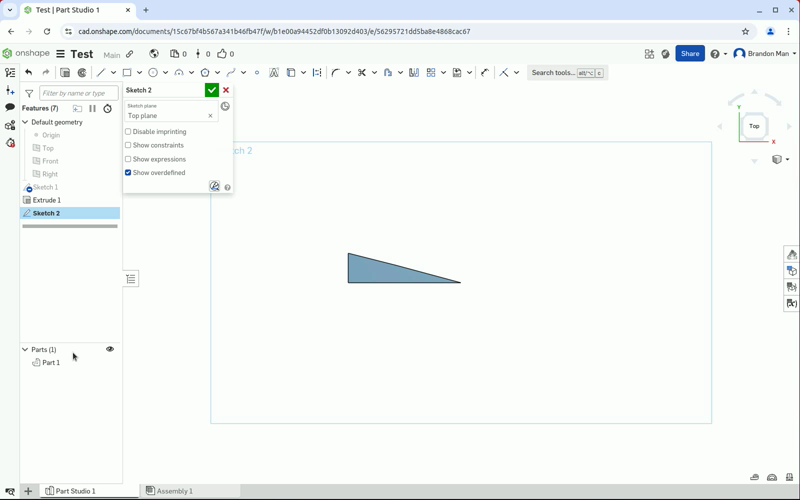
key(y)
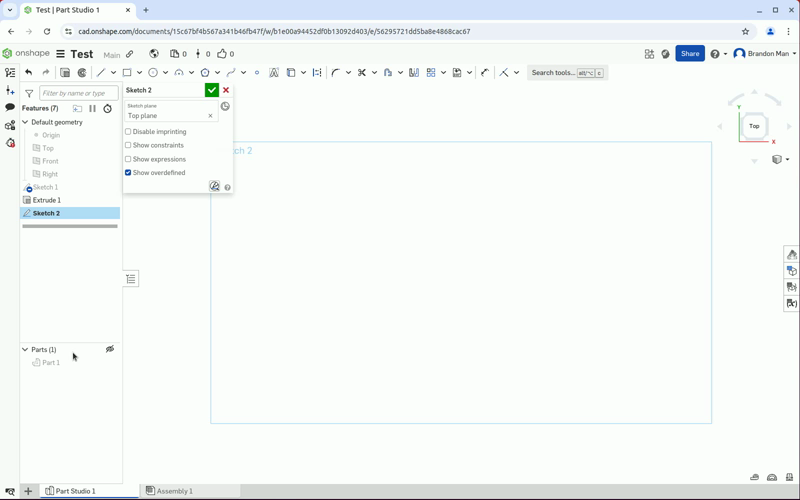
key(a)
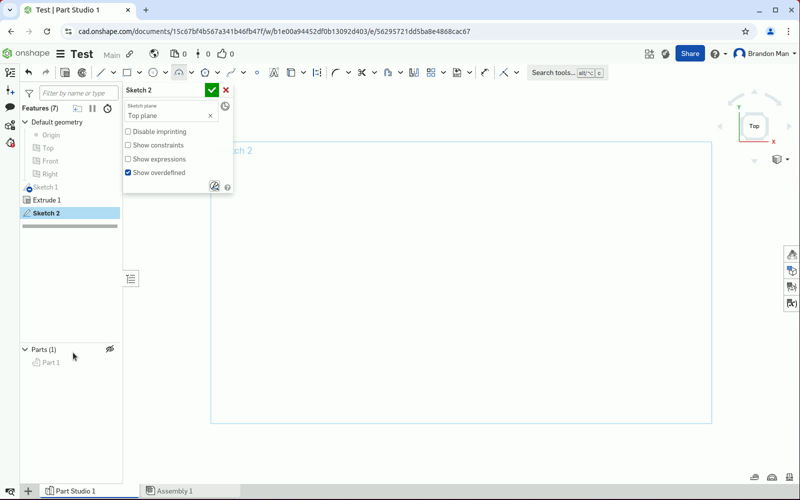
key_down(shift)
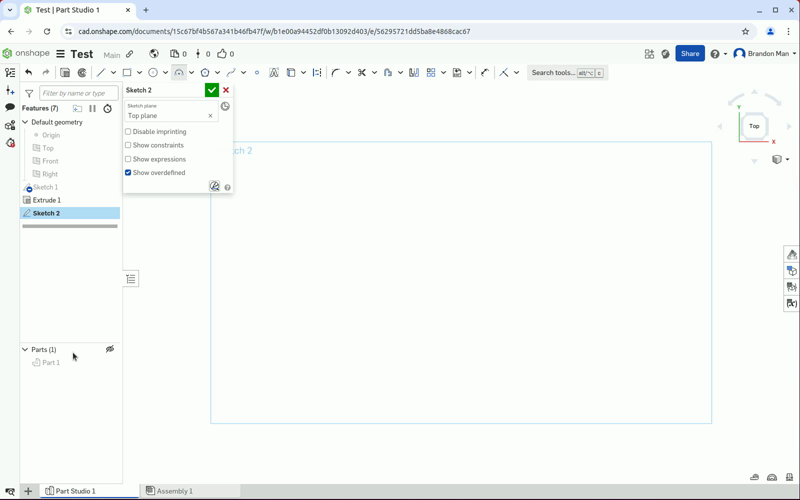
mouse_move(392, 282)
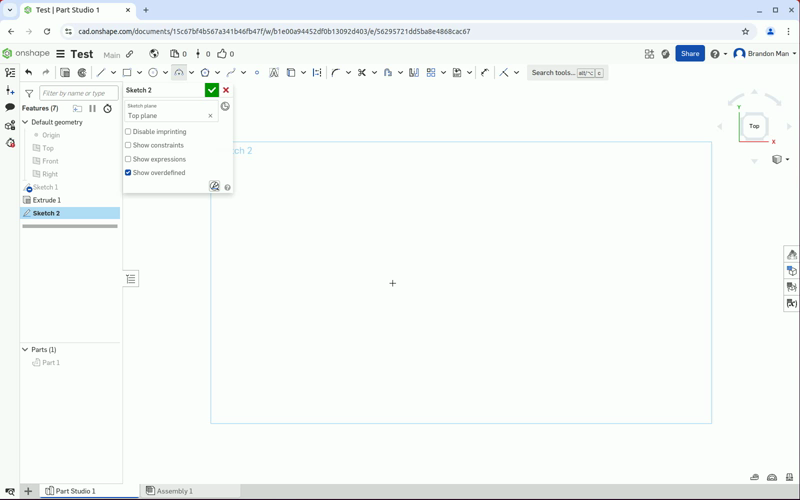
click(392, 282)
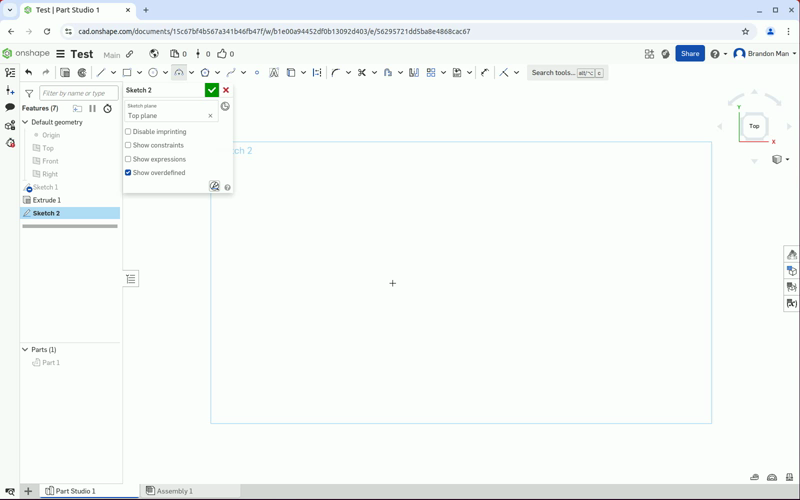
key_up(shift)
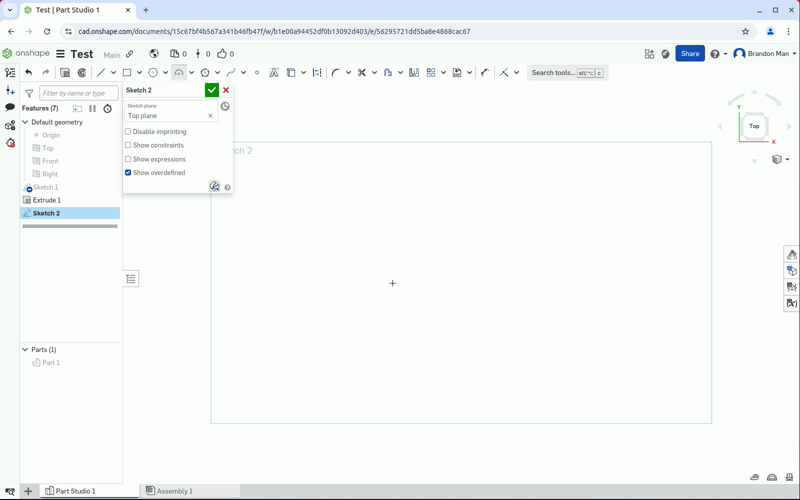
key_down(shift)
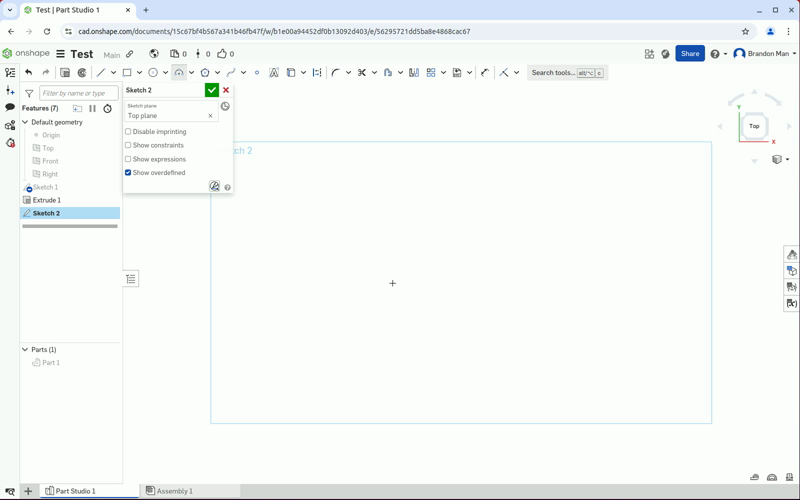
mouse_move(395, 265)
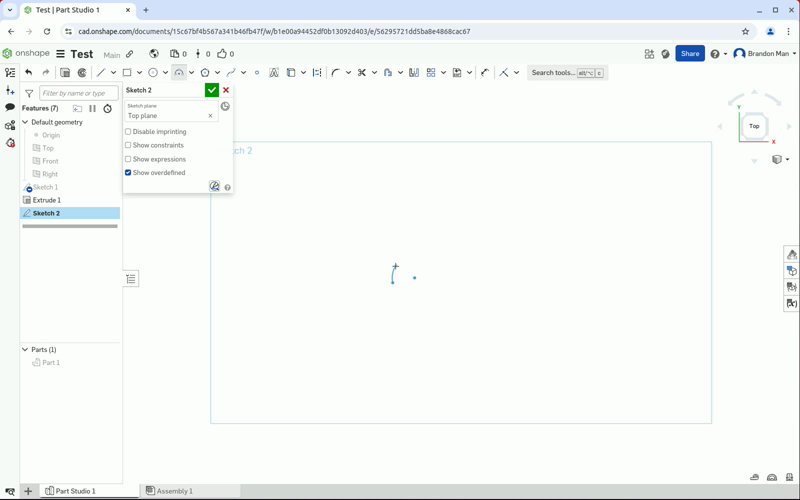
click(395, 265)
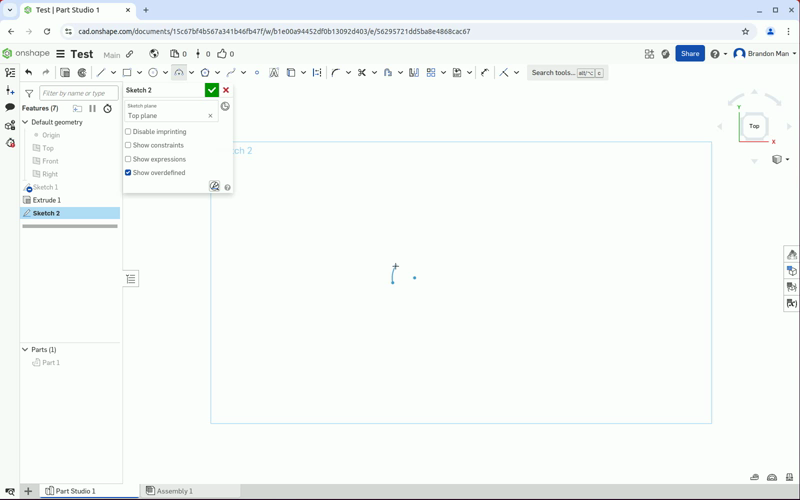
mouse_move(519, 295)
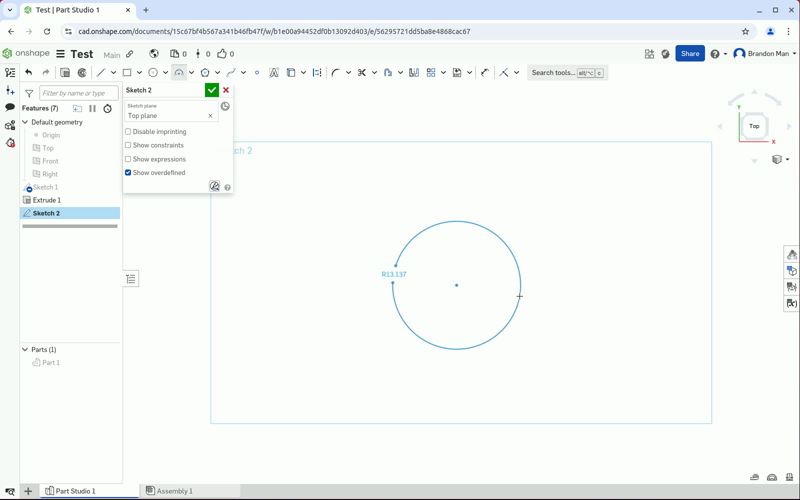
click(519, 295)
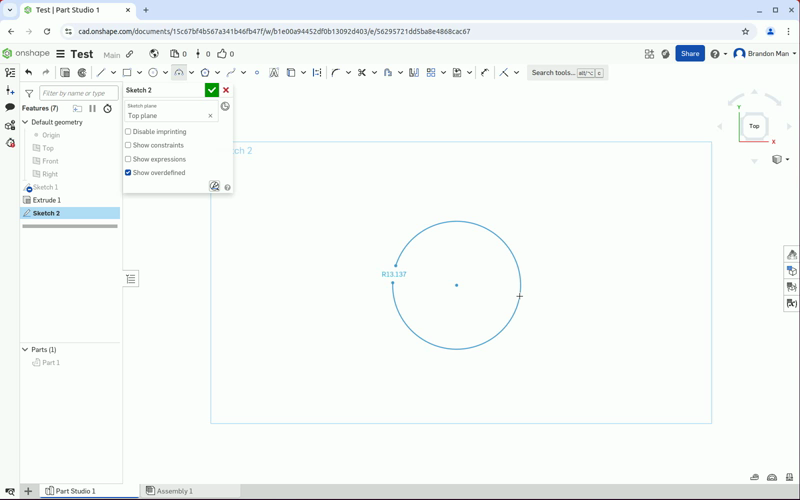
key_up(shift)
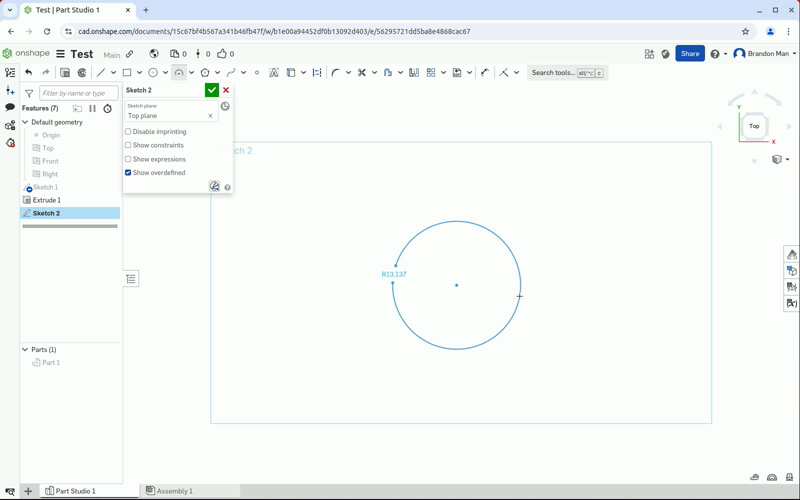
key(esc)
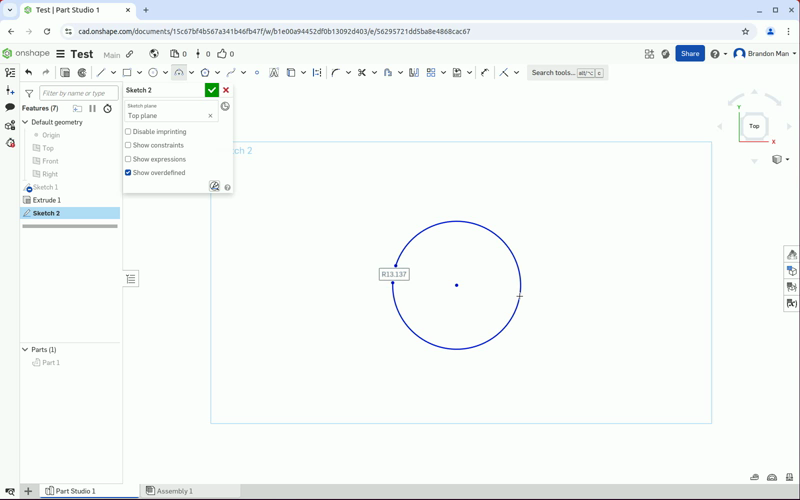
key(l)
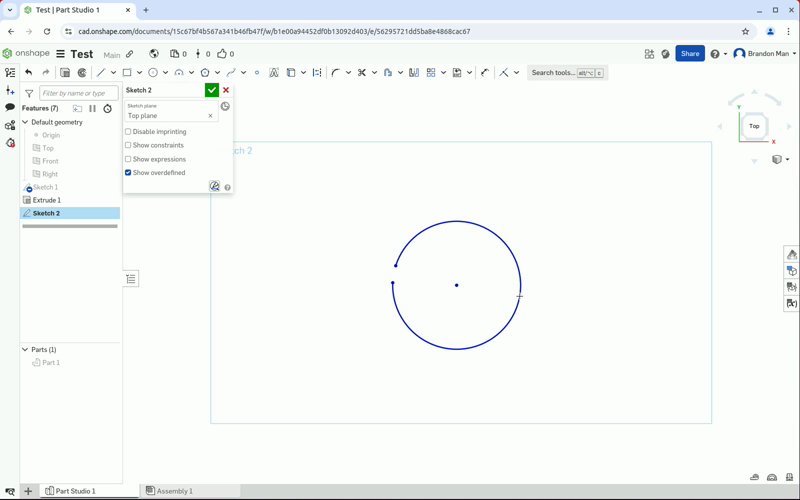
mouse_move(395, 265)
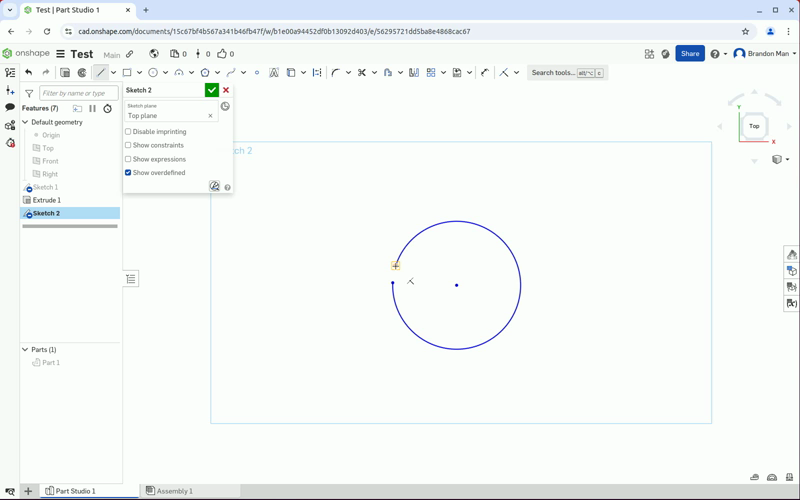
click(395, 265)
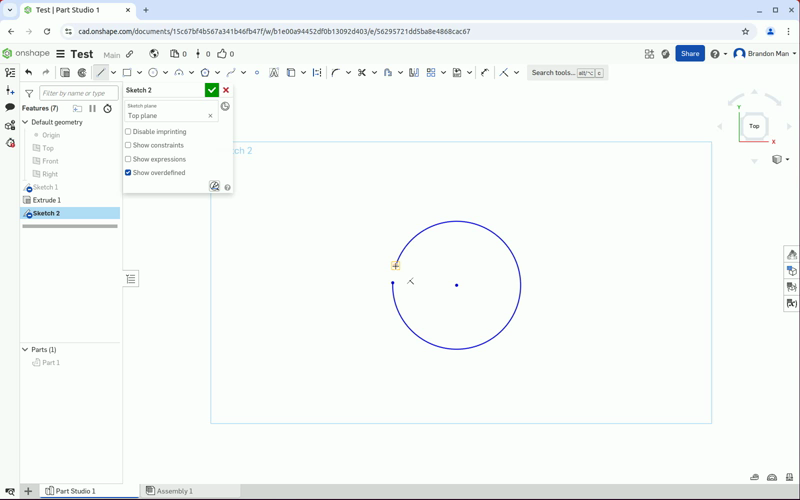
key_down(shift)
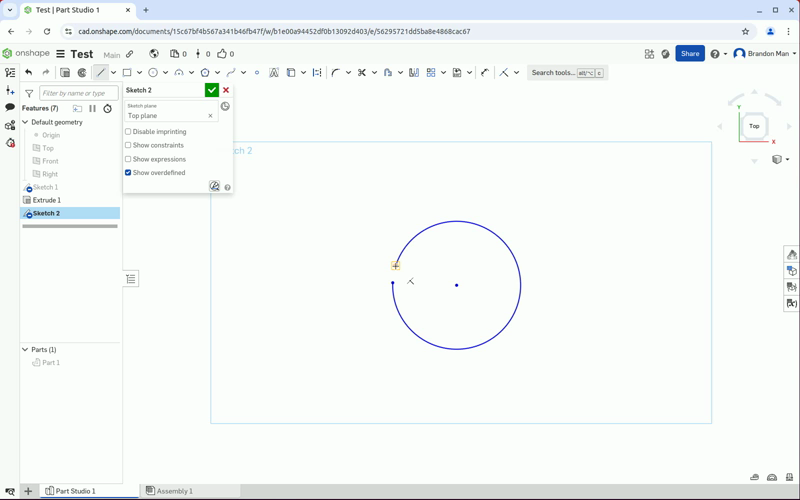
mouse_move(460, 282)
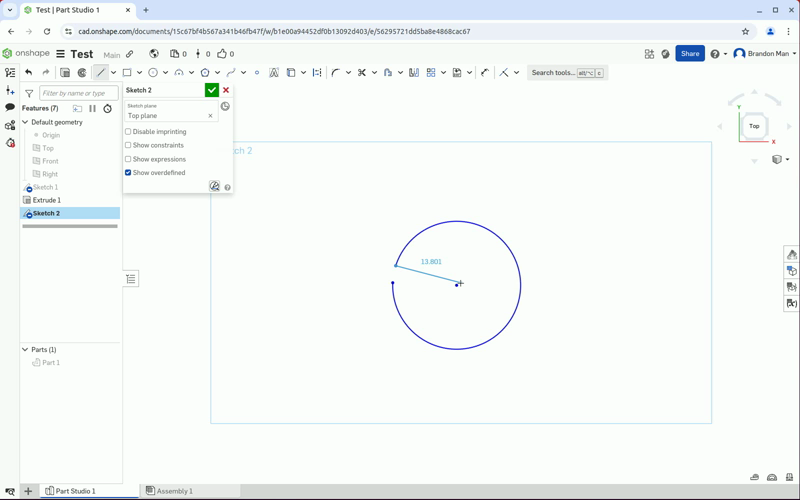
scroll(6)
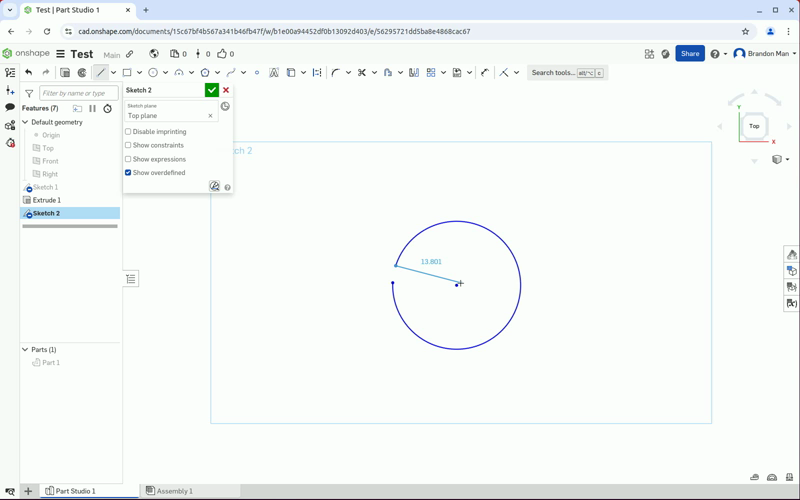
scroll(6)
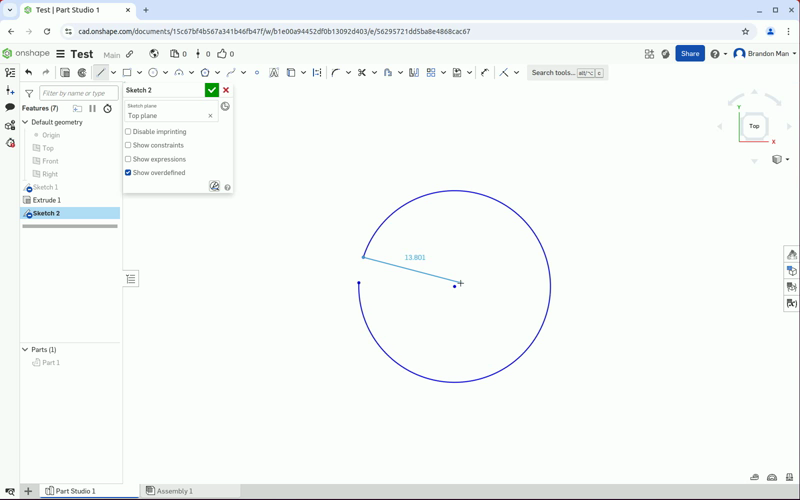
scroll(6)
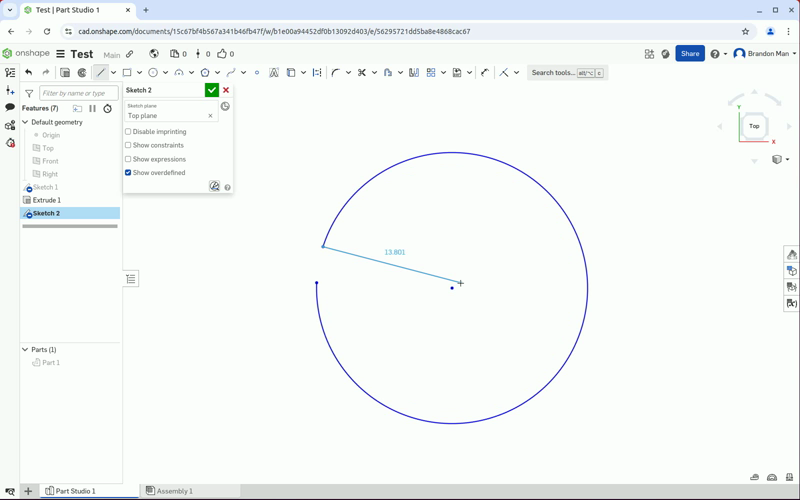
scroll(6)
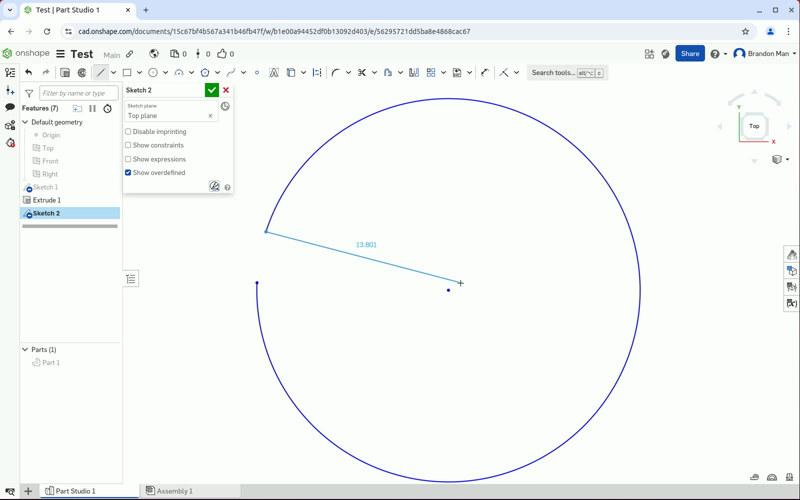
scroll(6)
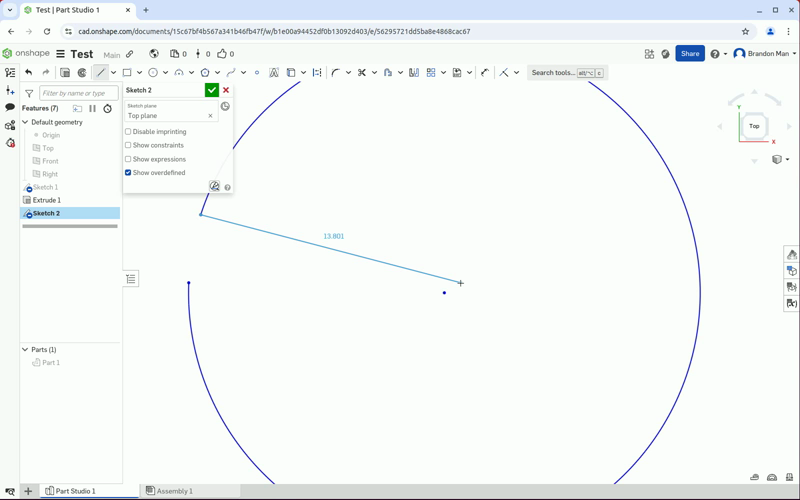
scroll(6)
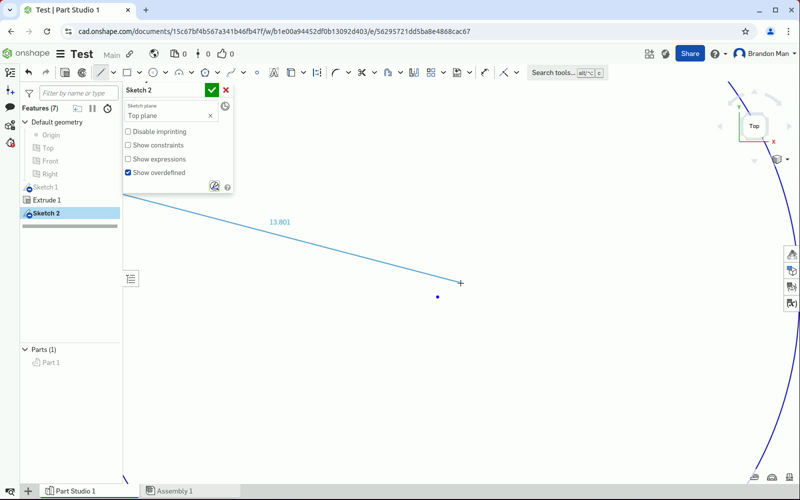
scroll(6)
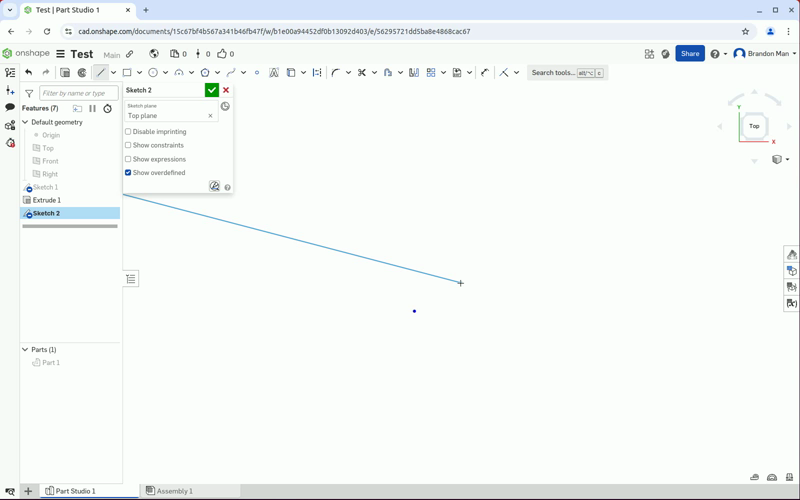
click(460, 282)
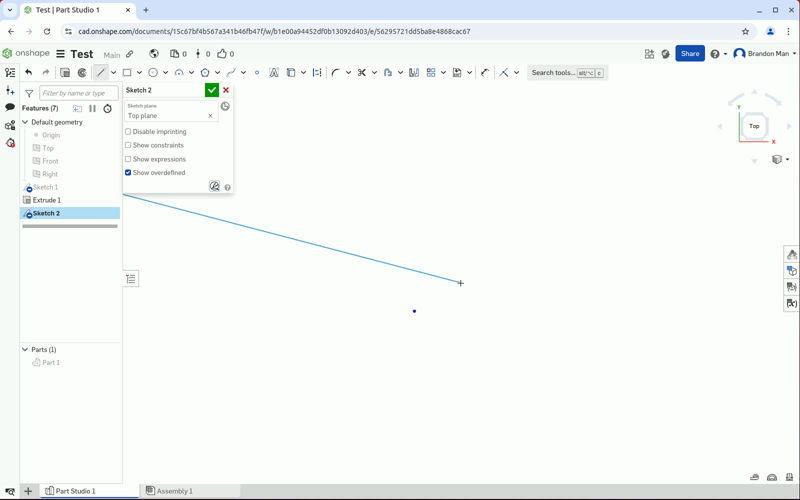
scroll(-6)
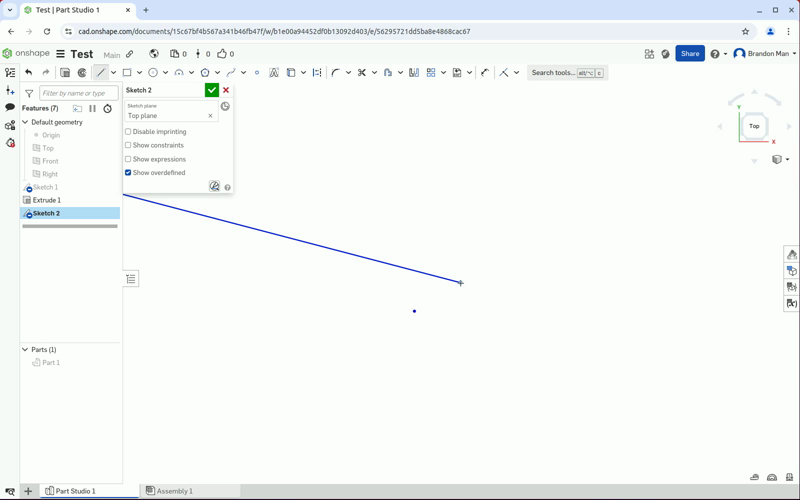
scroll(-6)
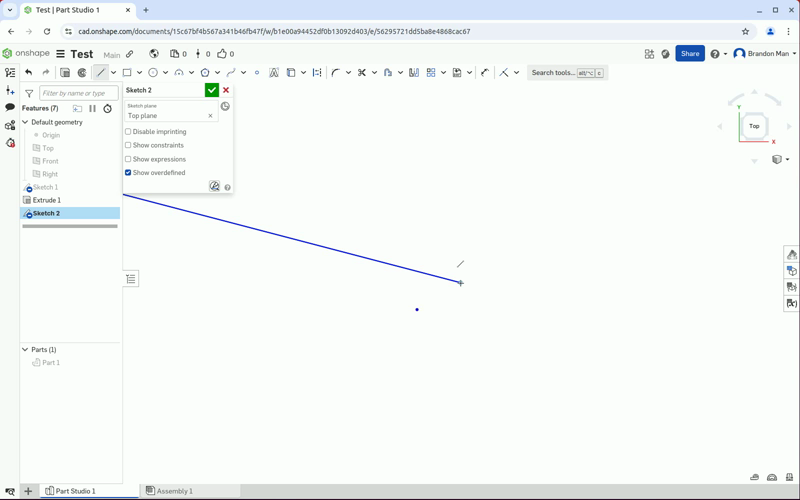
scroll(-6)
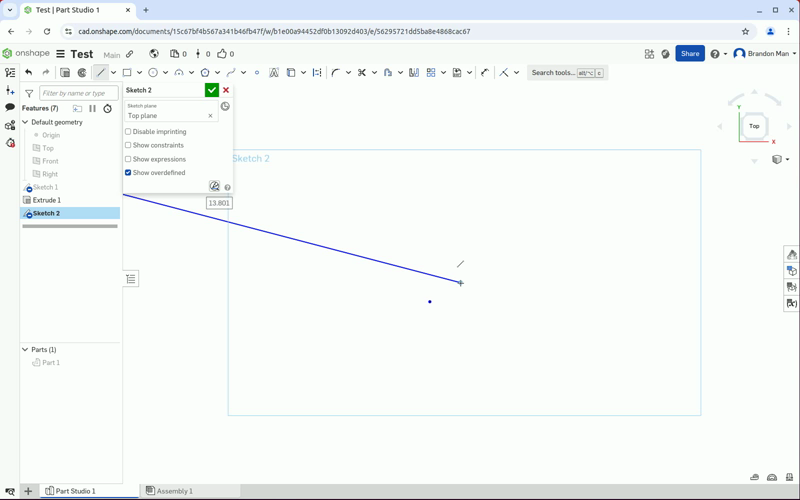
scroll(-6)
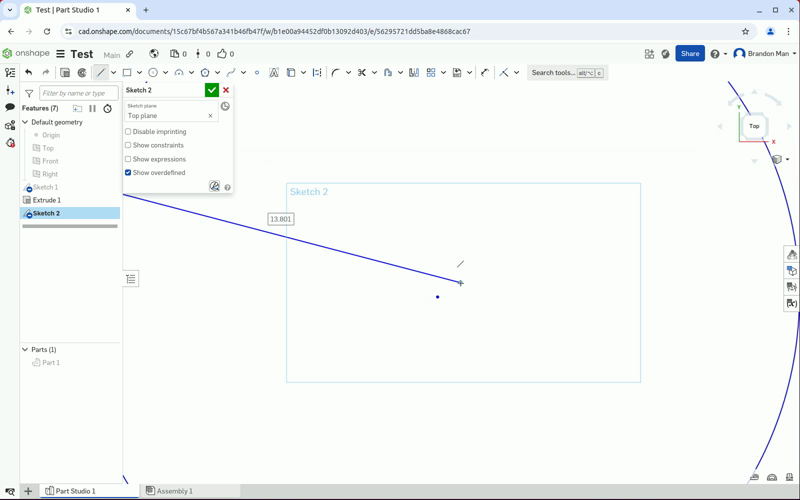
scroll(-6)
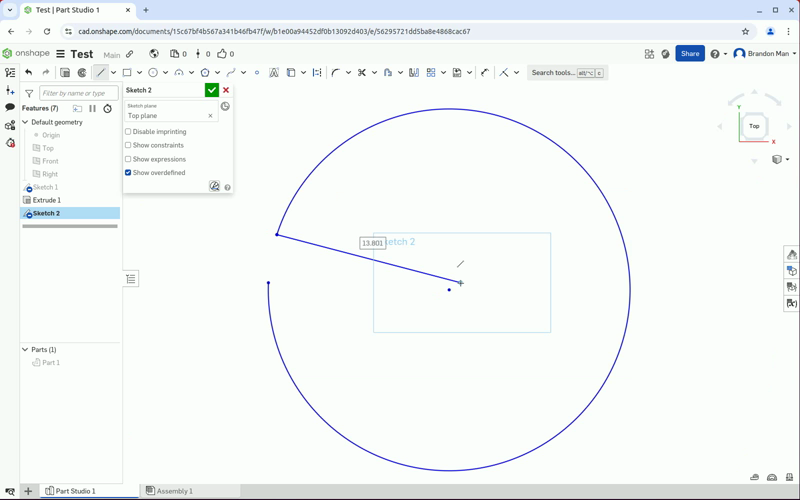
scroll(-6)
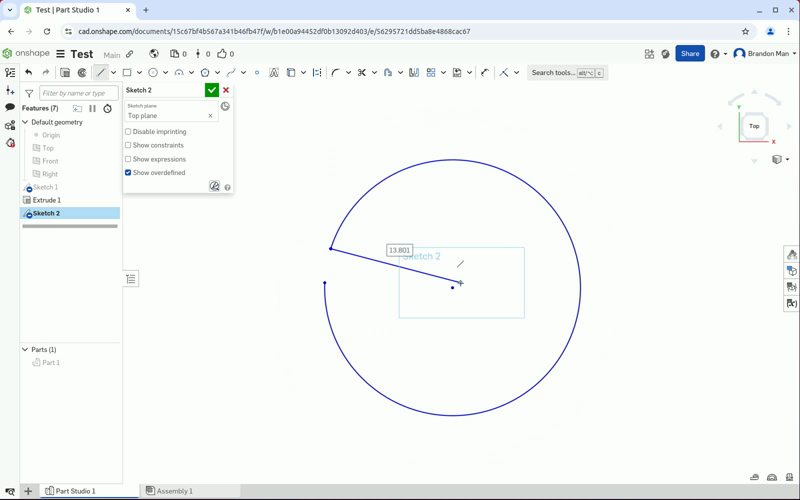
scroll(-6)
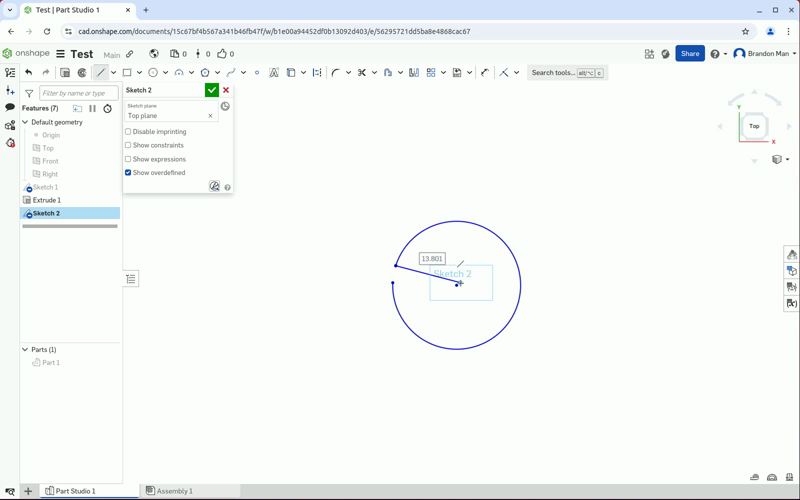
key_up(shift)
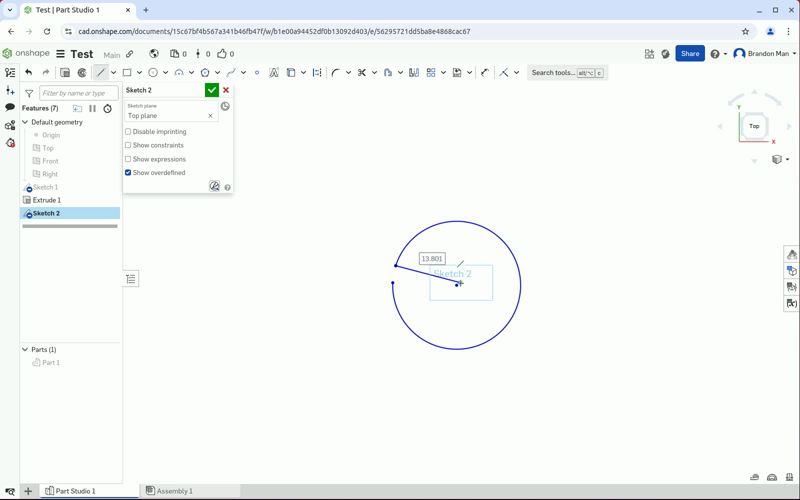
key_down(shift)
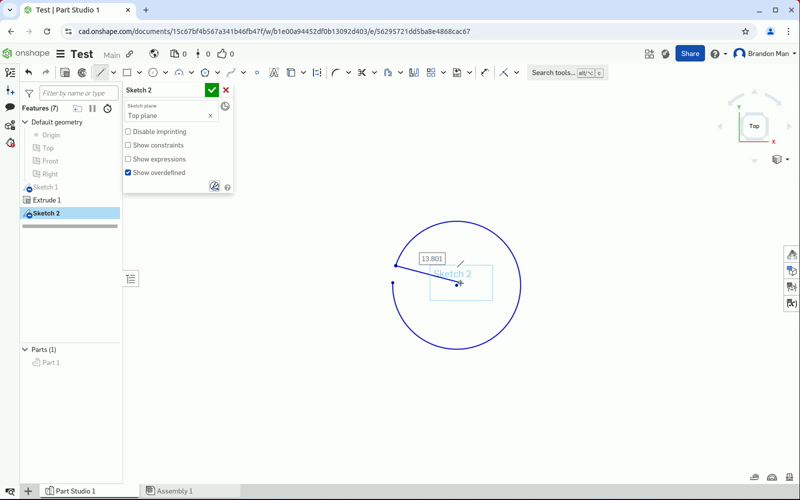
mouse_move(392, 282)
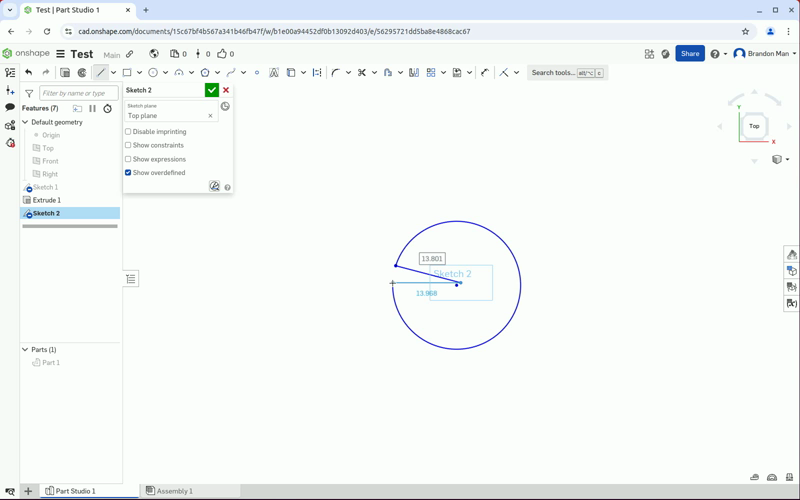
key_up(shift)
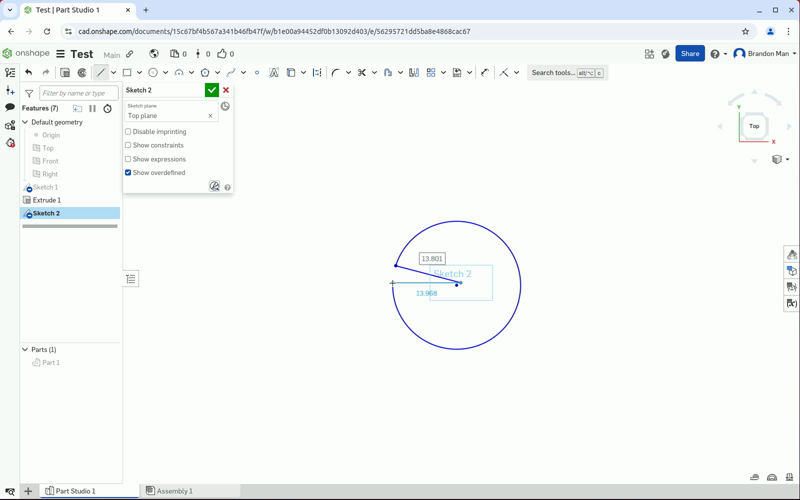
click(392, 282)
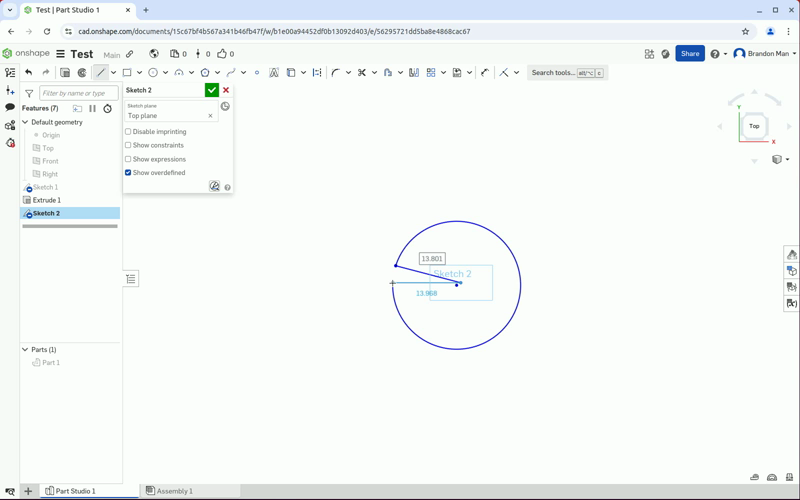
key(esc)
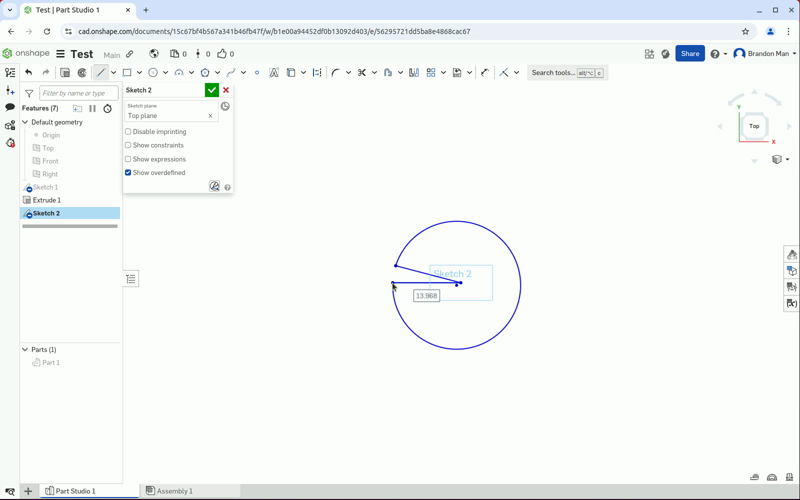
mouse_move(471, 329)
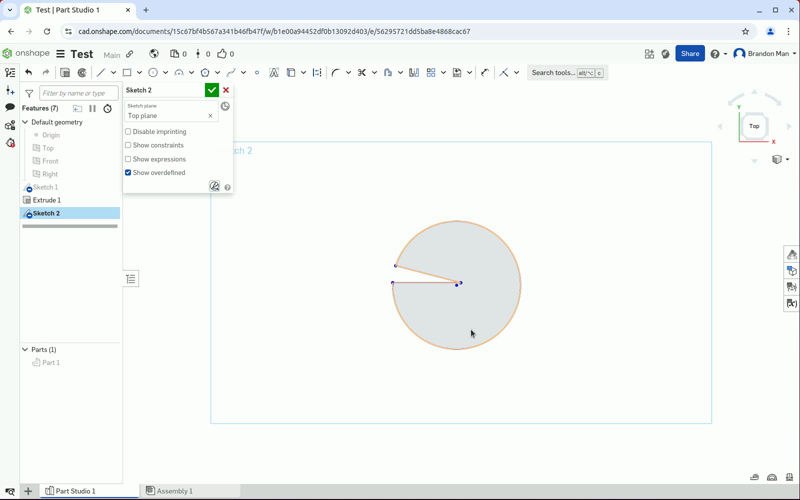
click(471, 329)
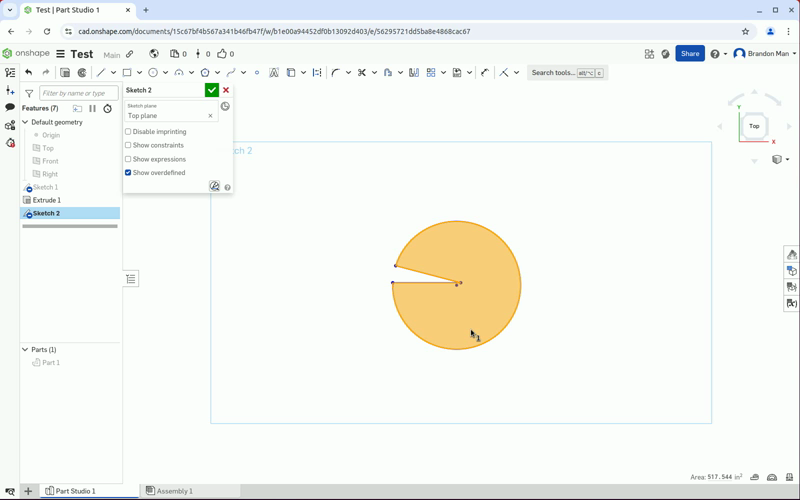
mouse_move(73, 352)
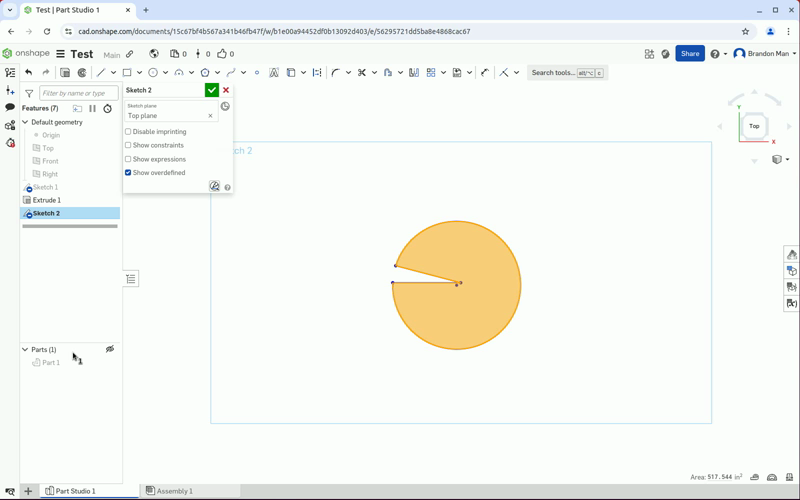
key(shift+y)
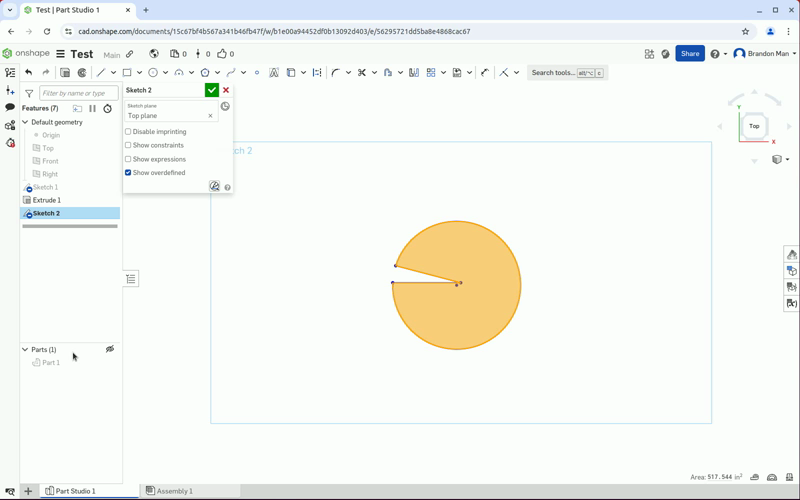
key(shift+e)
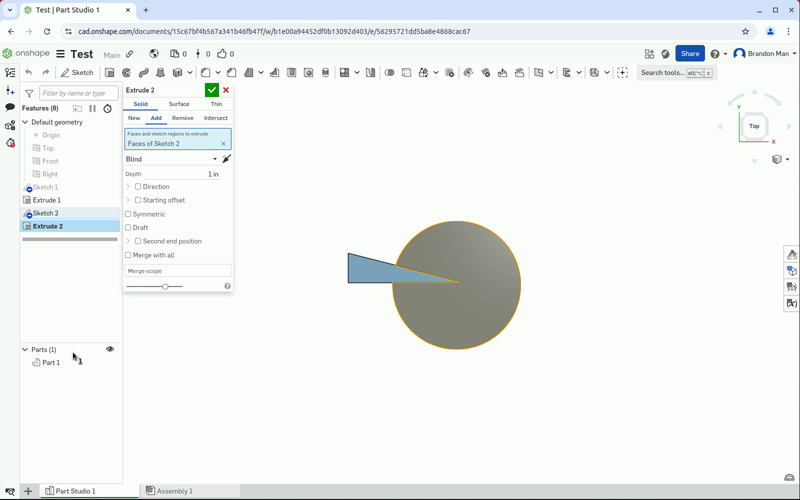
mouse_move(143, 106)
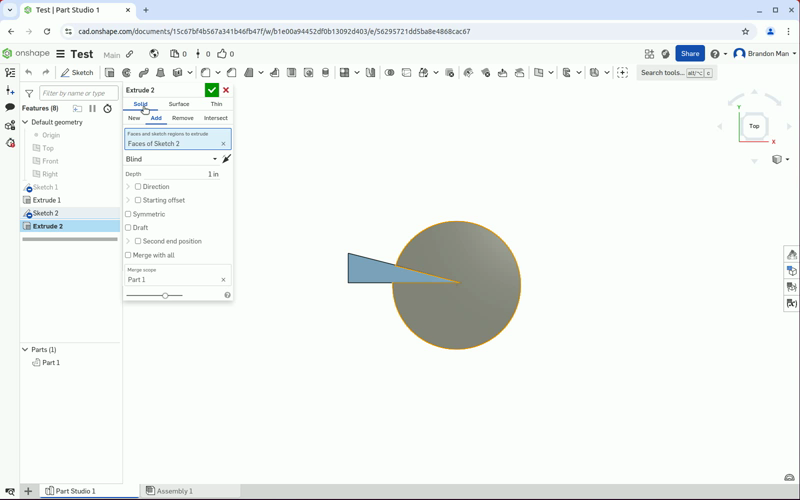
click(143, 106)
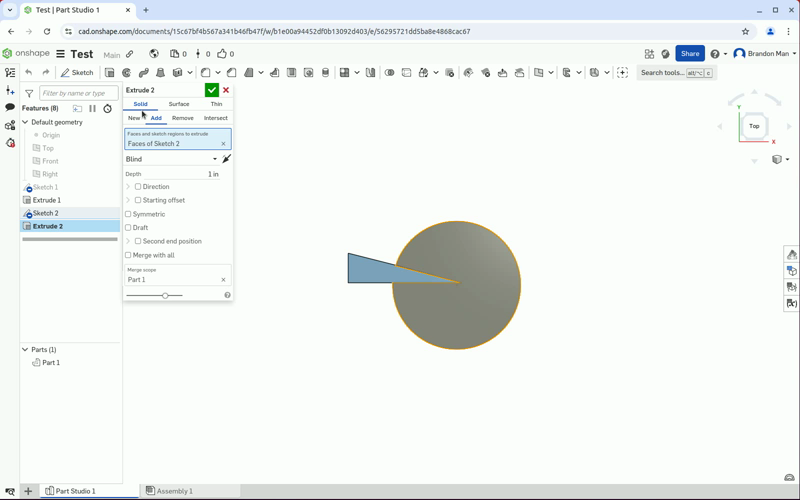
mouse_move(137, 120)
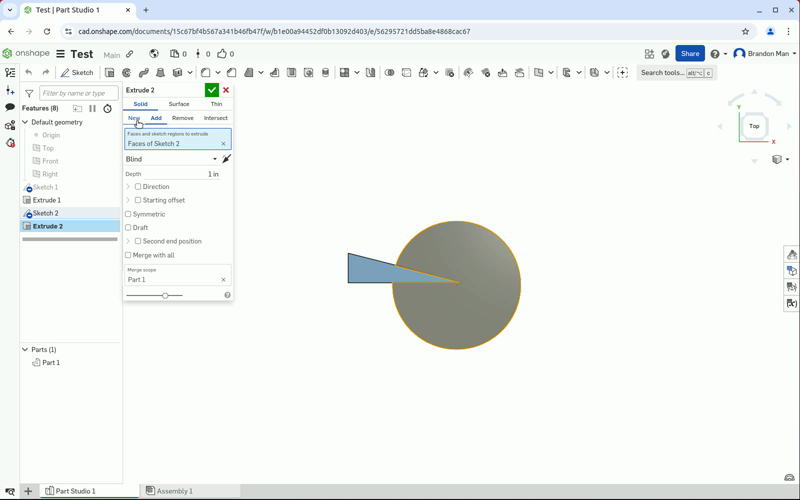
click(137, 120)
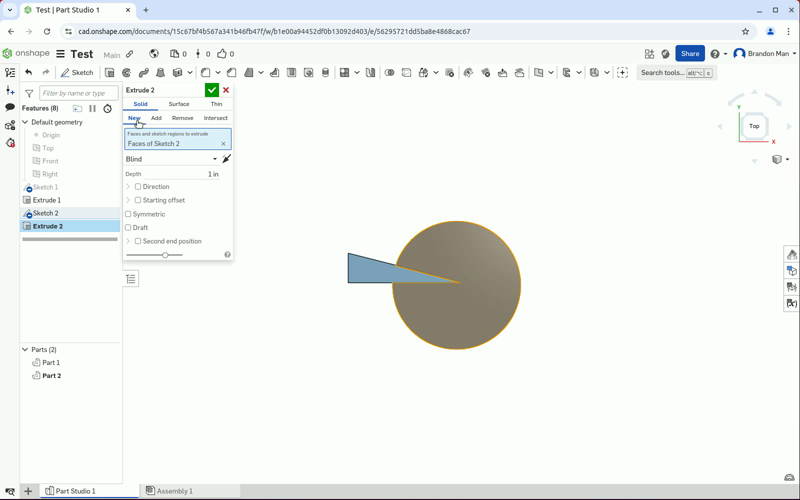
key(tab, 4)
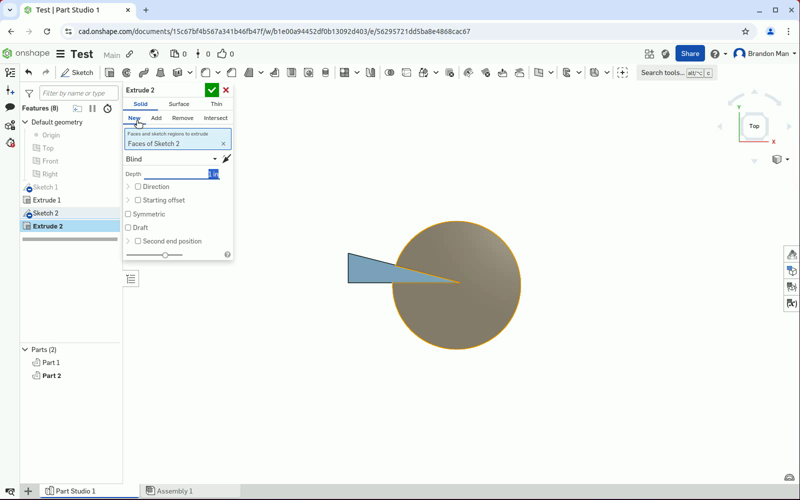
text(13.961)
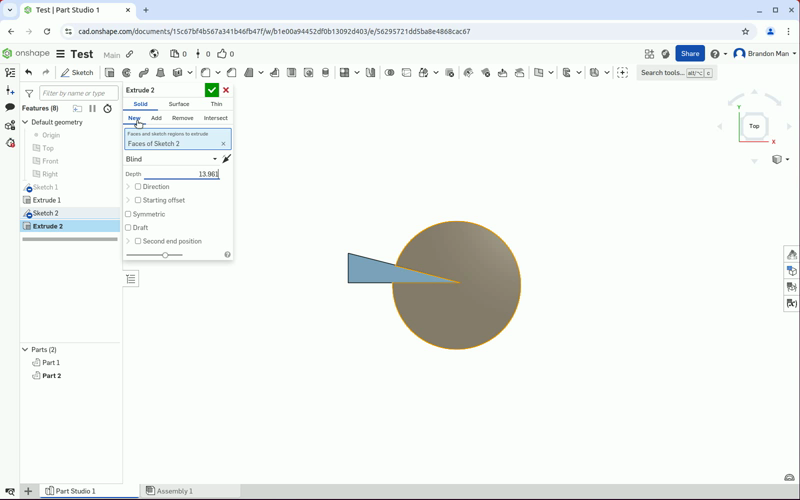
key(enter)
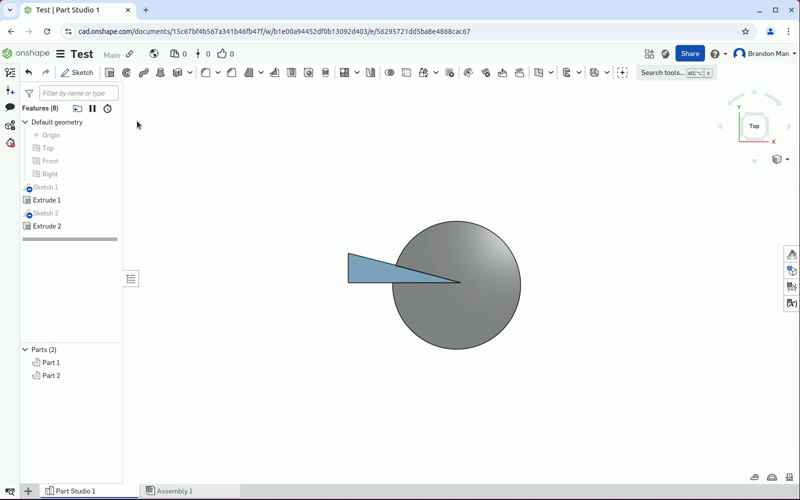
key(shift+h)
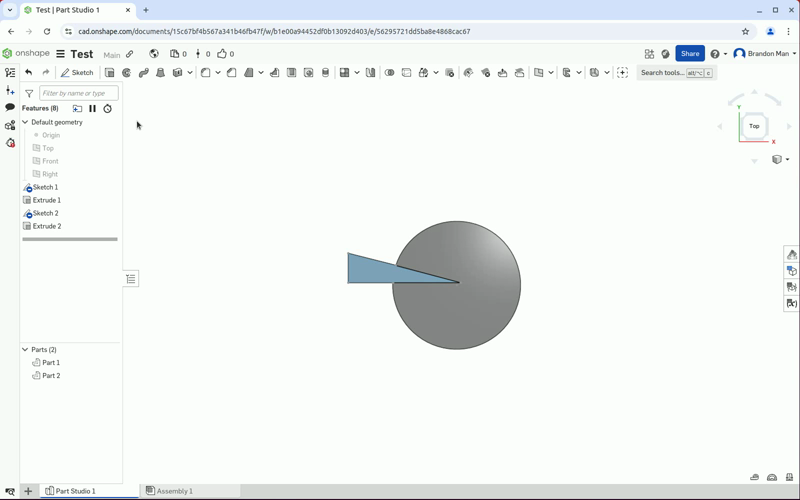
key(shift+h)
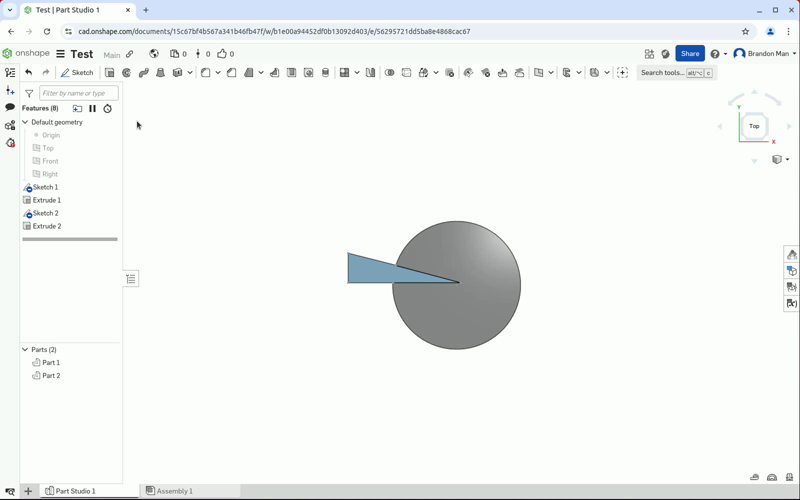
key(shift+7)
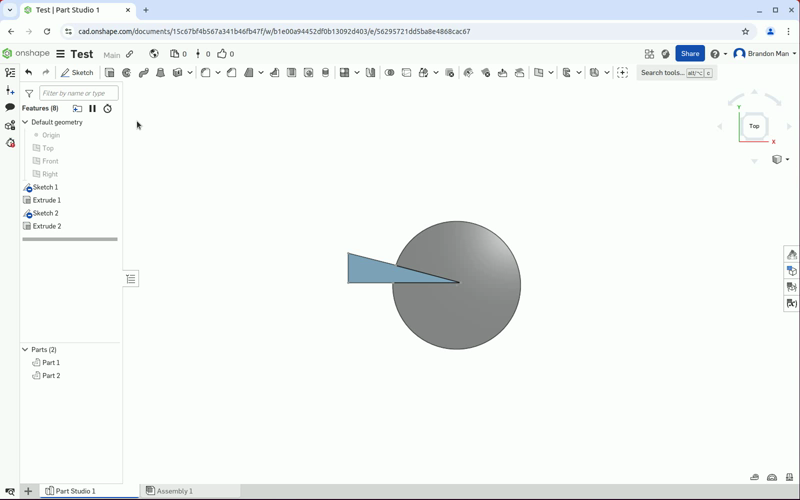
key(up, 3)
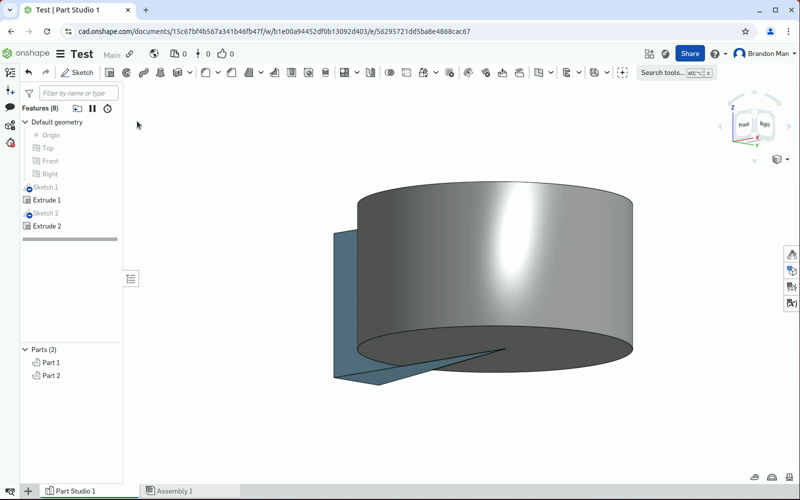
key(left, 3)
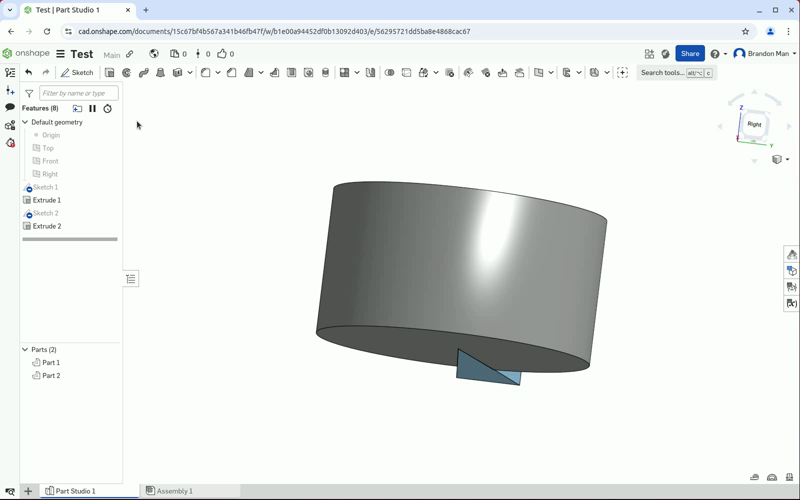
key(right, 3)
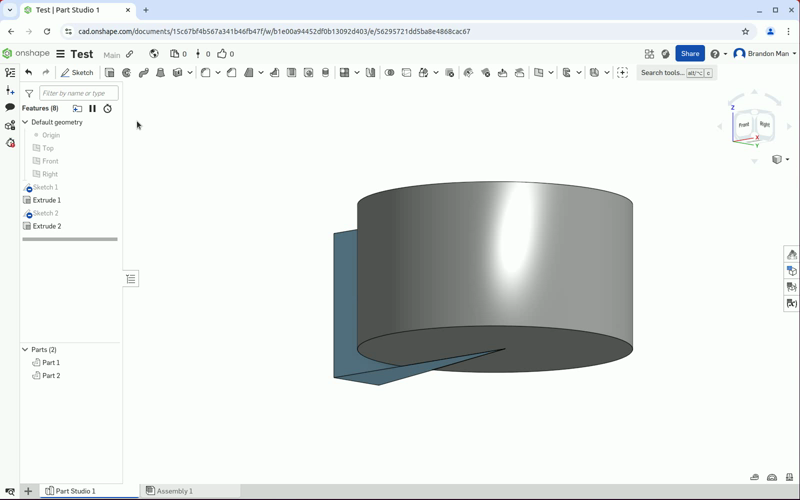
key(down, 3)
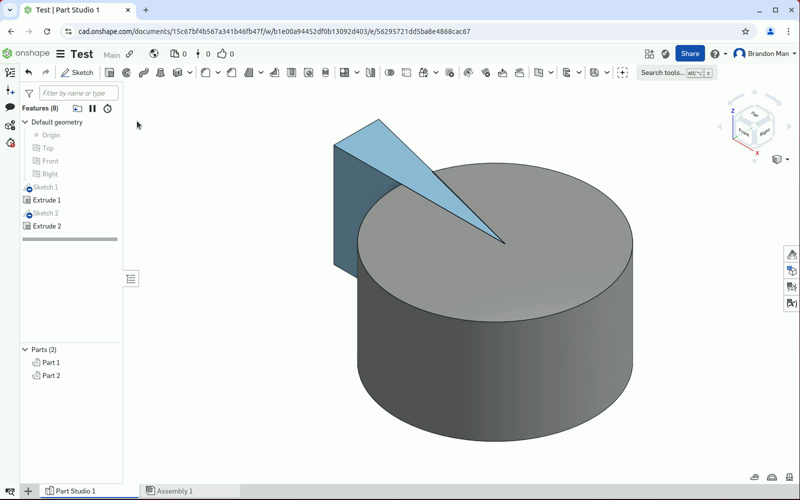
mouse_move(73, 189)
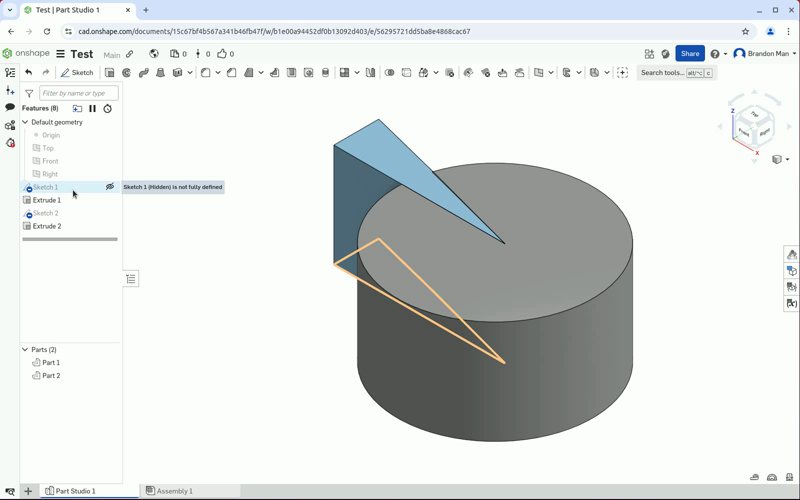
click(73, 189)